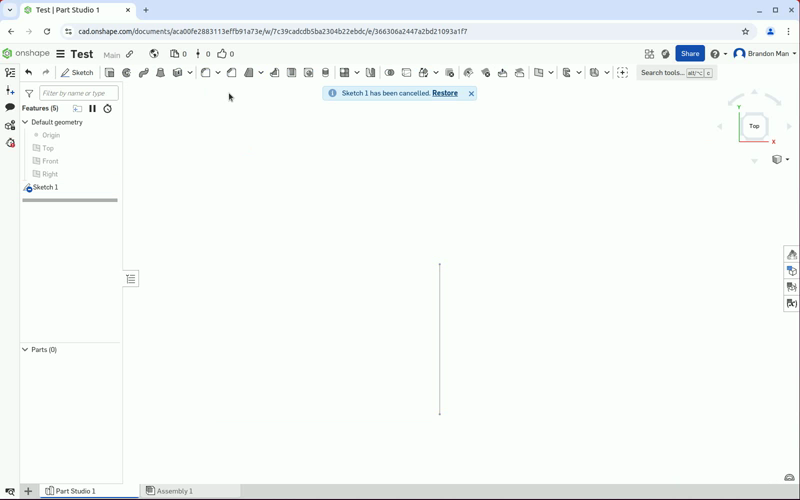
key(shift+h)
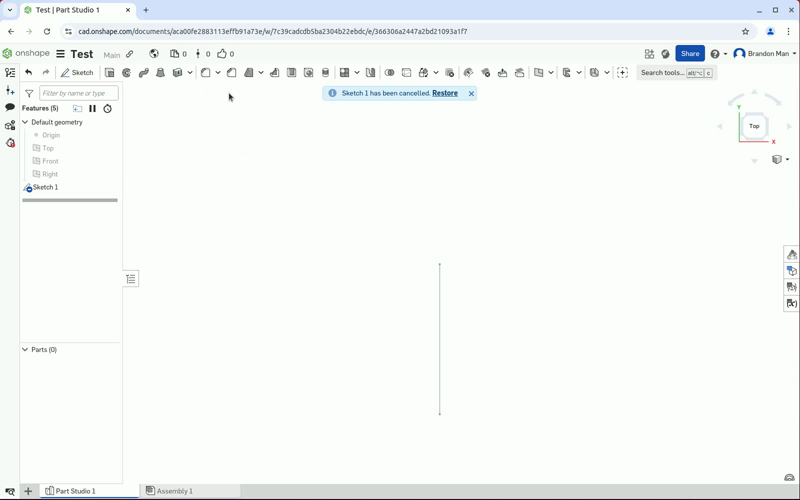
key(shift+s)
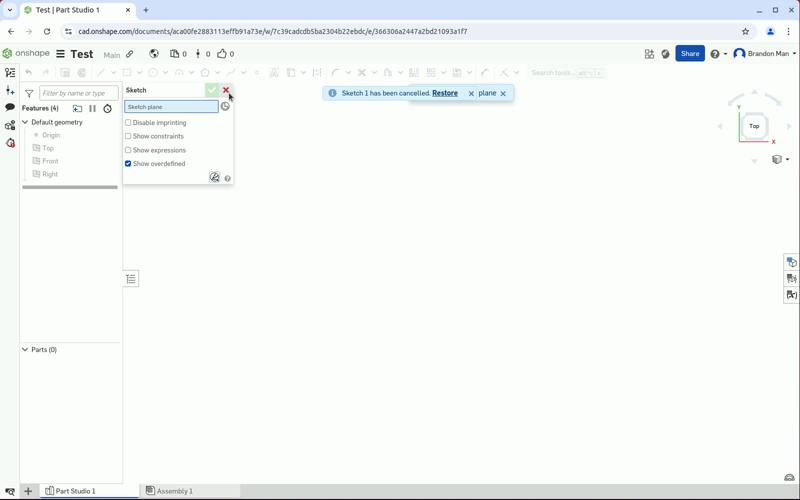
mouse_move(73, 150)
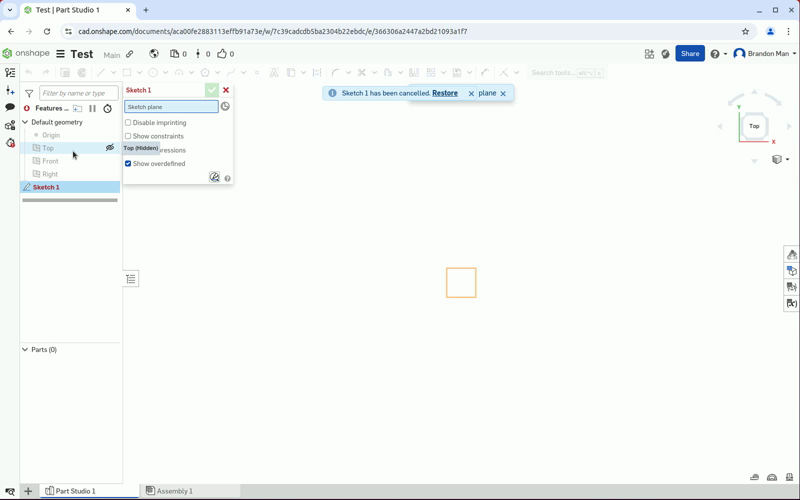
click(73, 150)
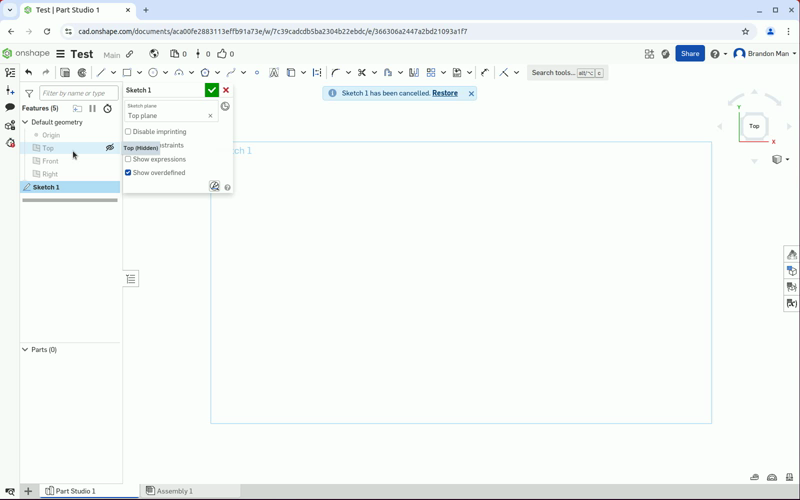
mouse_move(73, 352)
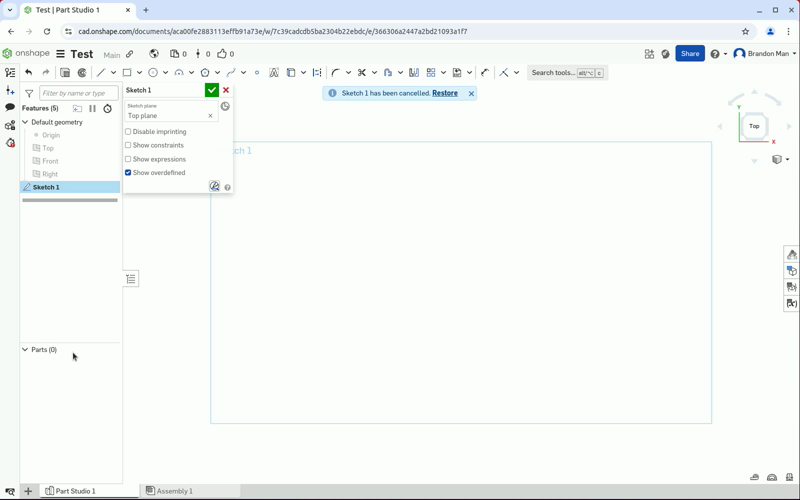
key(y)
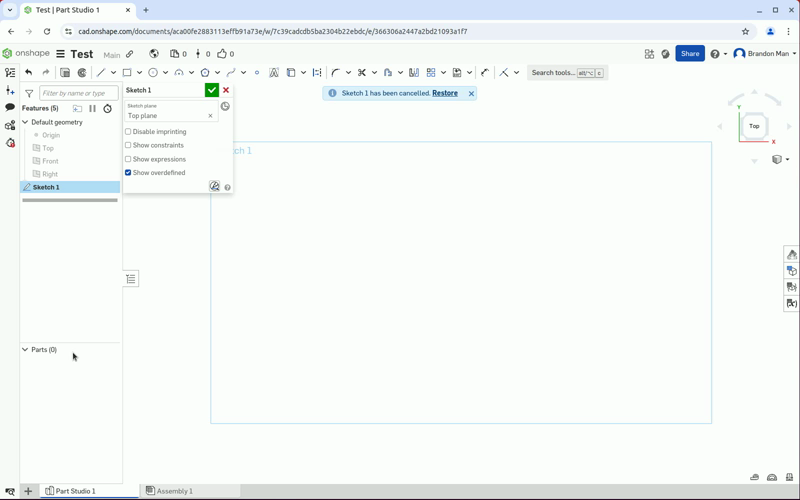
key(c)
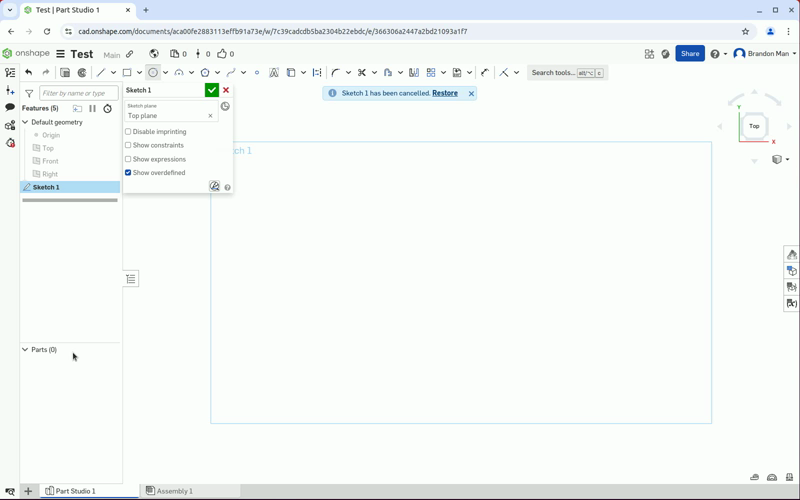
key_down(shift)
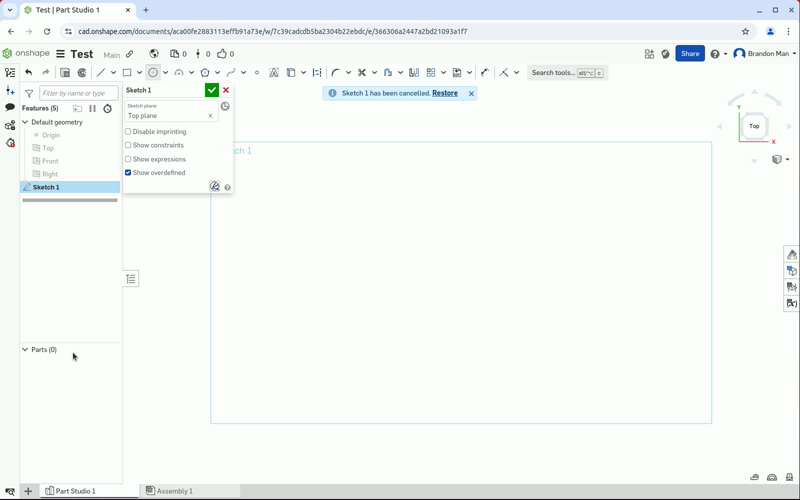
mouse_move(461, 282)
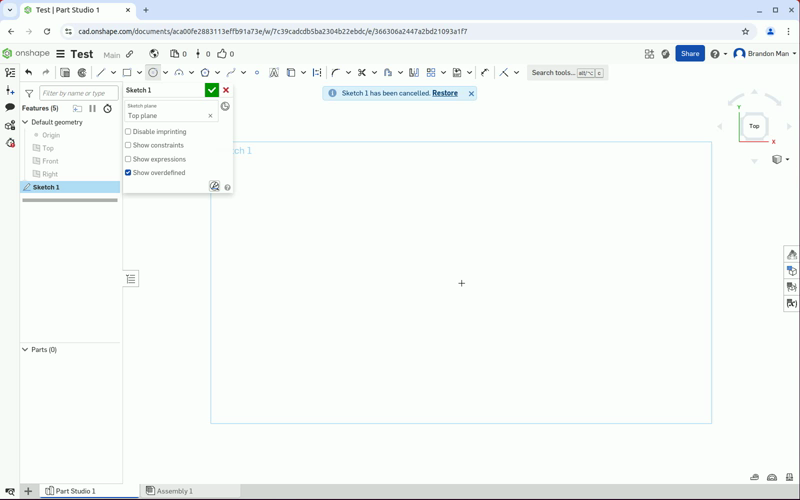
click(461, 282)
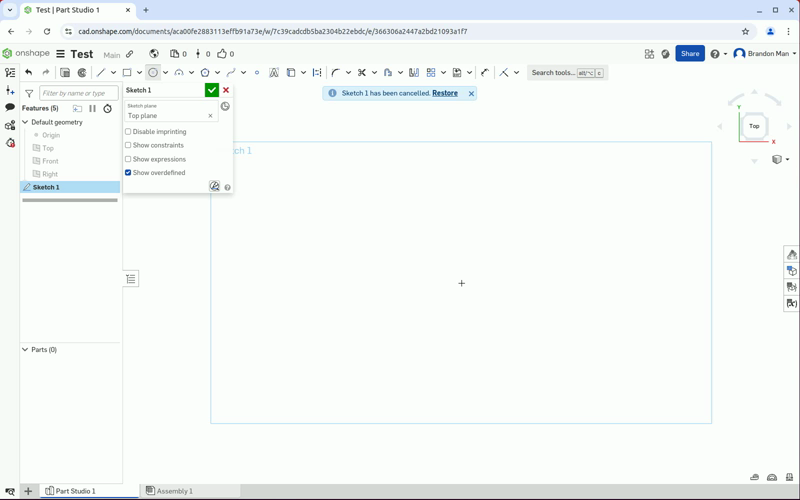
key_up(shift)
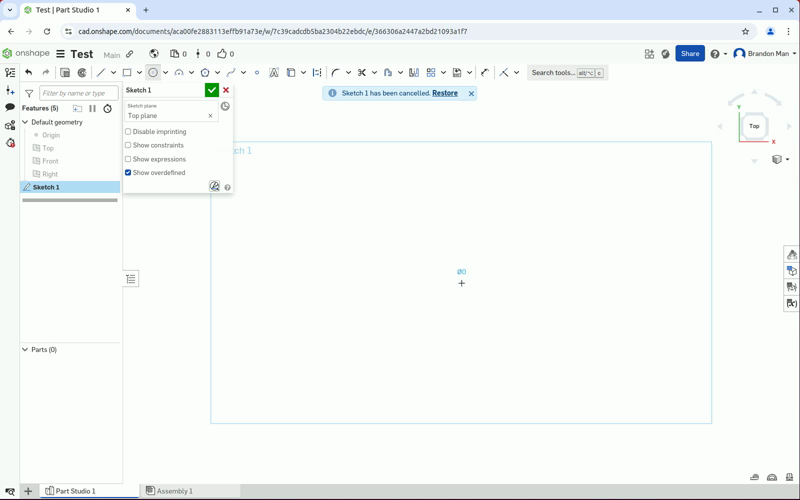
mouse_move(510, 282)
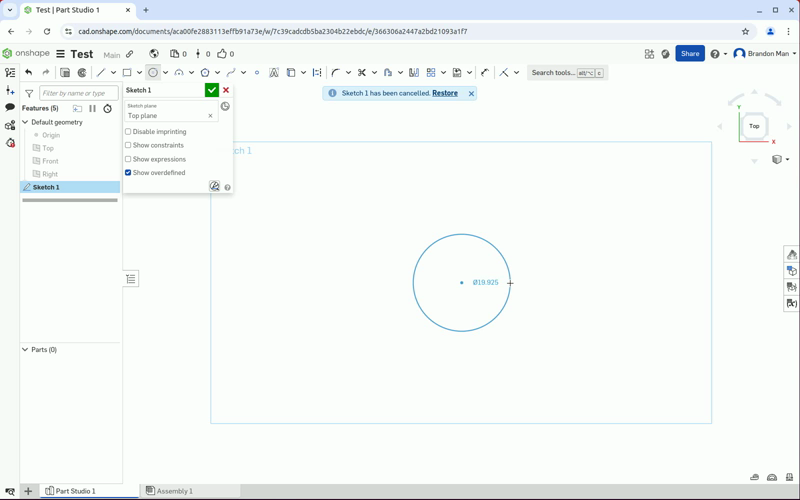
click(510, 282)
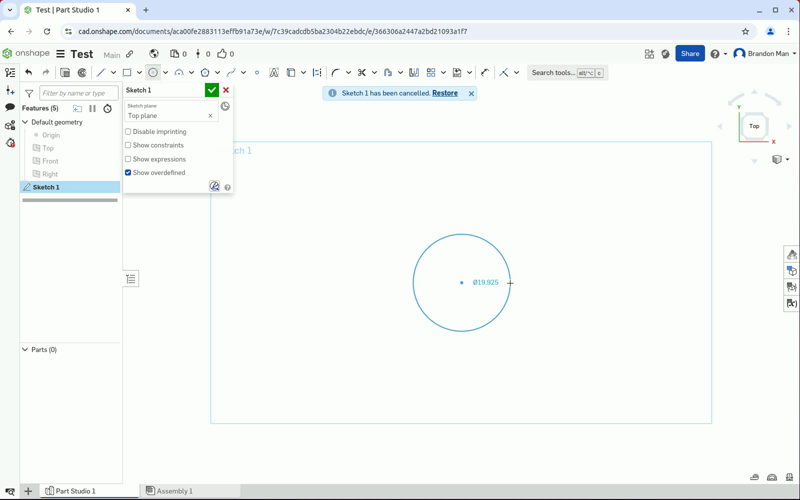
key(esc)
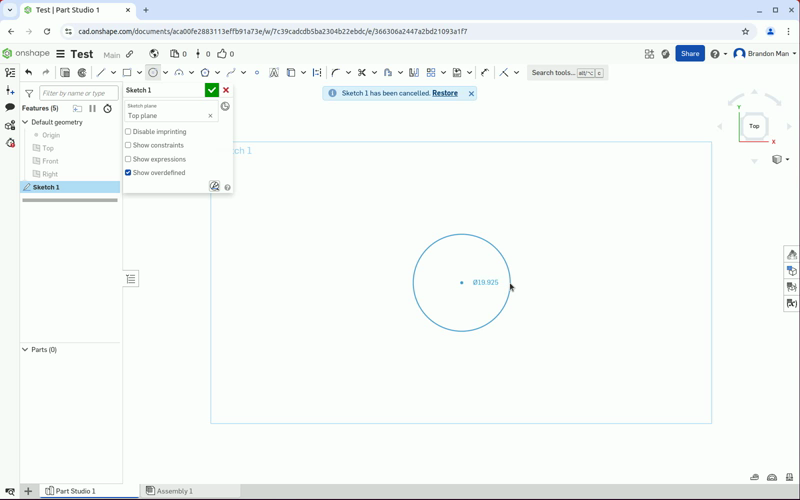
mouse_move(449, 256)
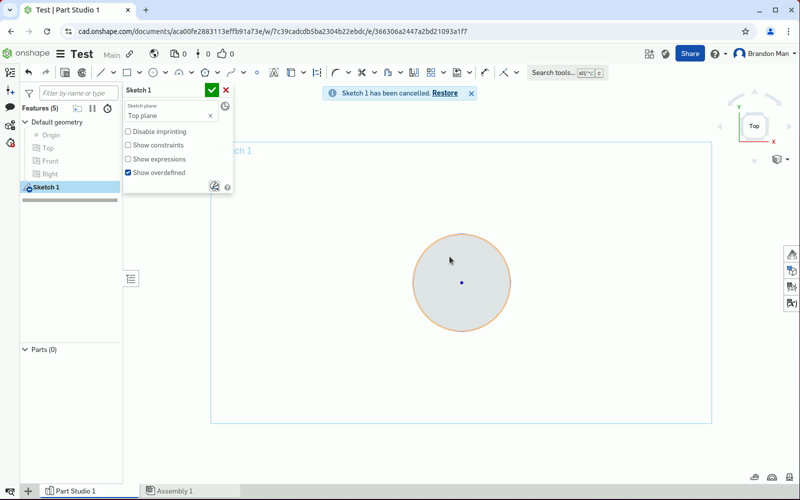
click(449, 256)
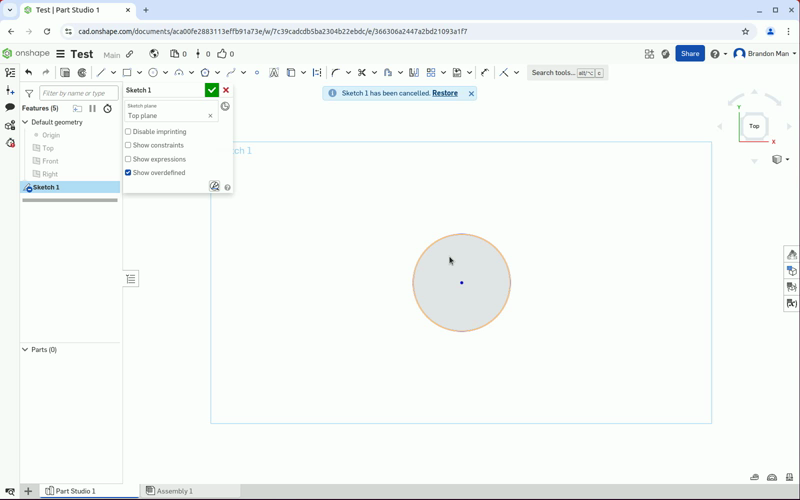
mouse_move(73, 352)
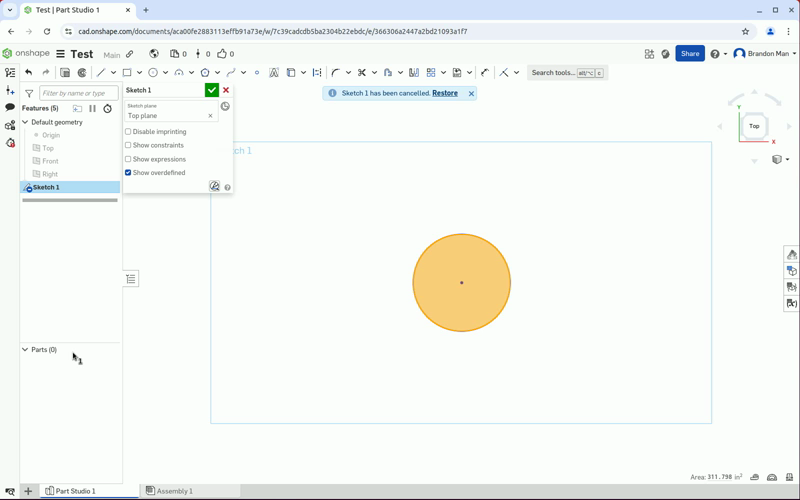
key(shift+y)
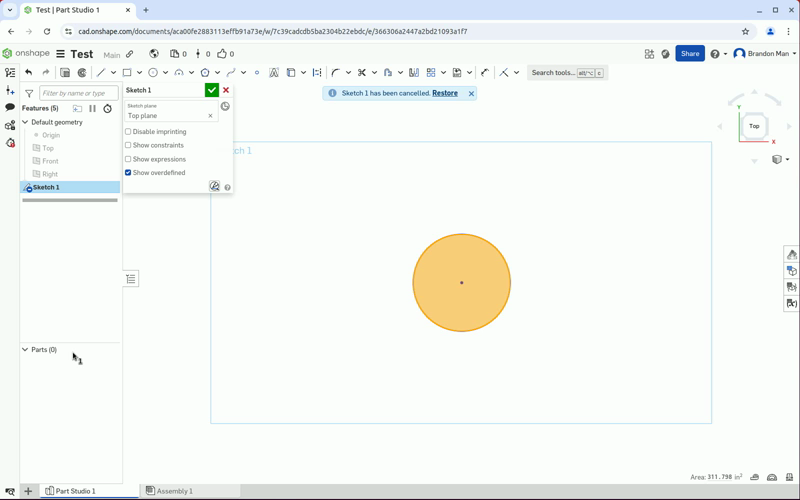
key(shift+e)
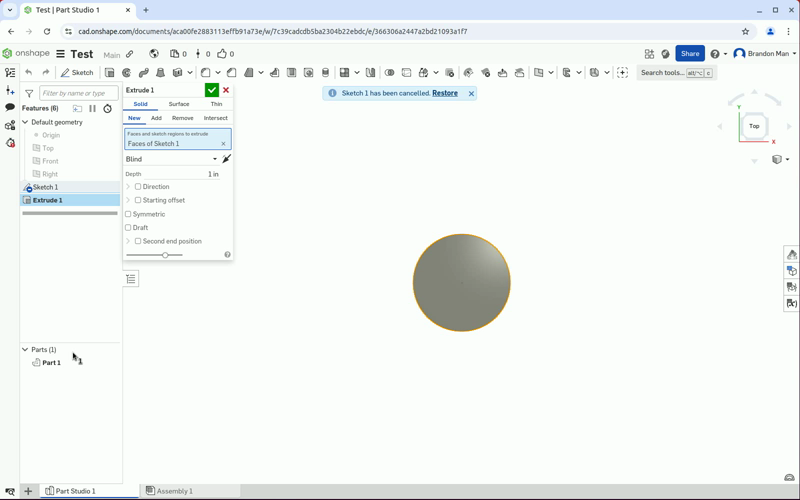
mouse_move(143, 106)
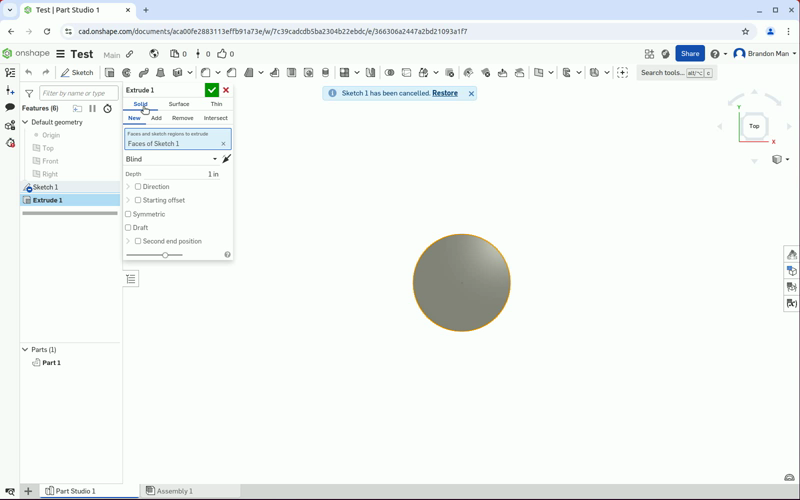
click(143, 106)
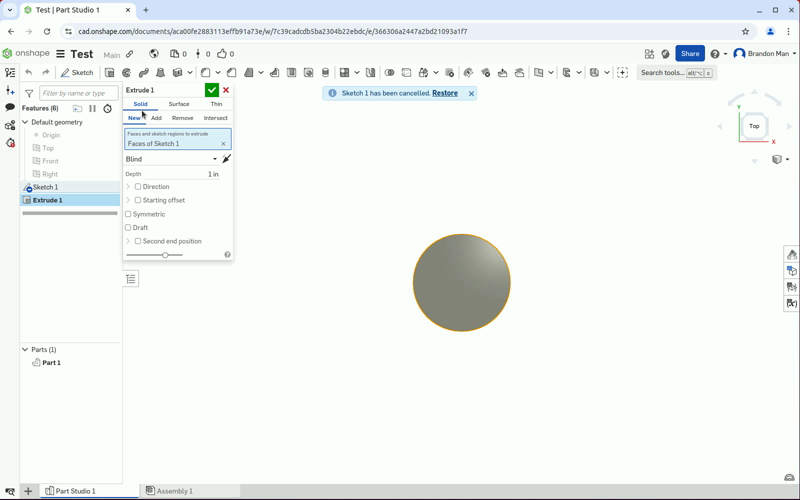
mouse_move(137, 120)
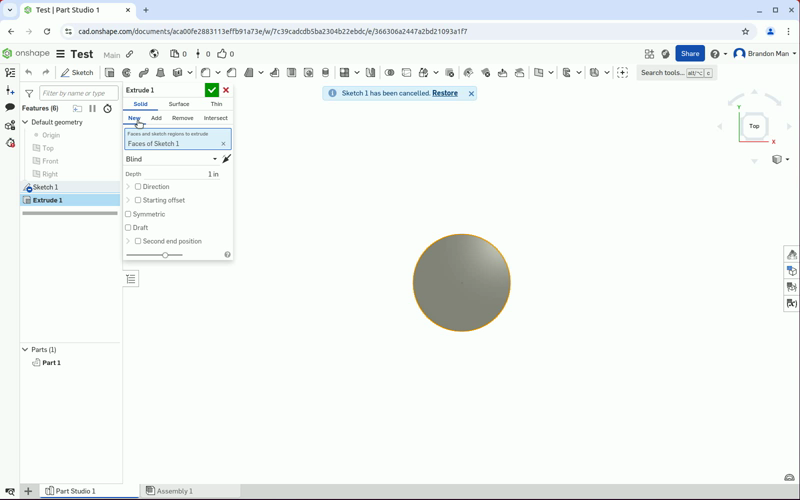
click(137, 120)
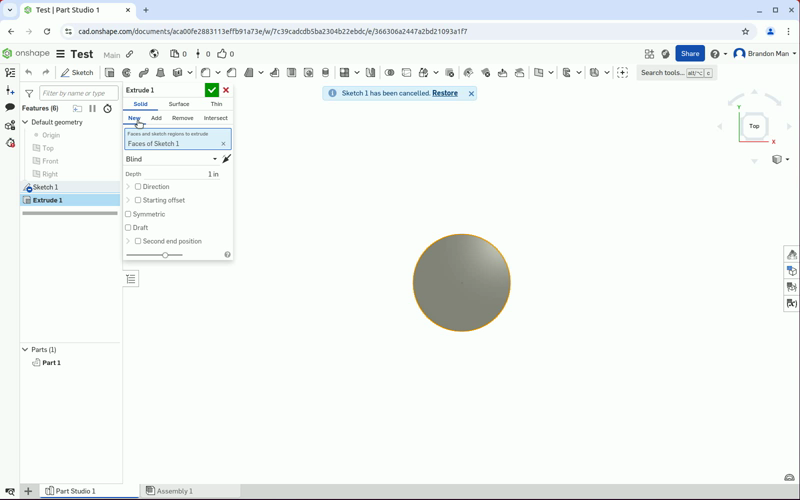
key(tab, 4)
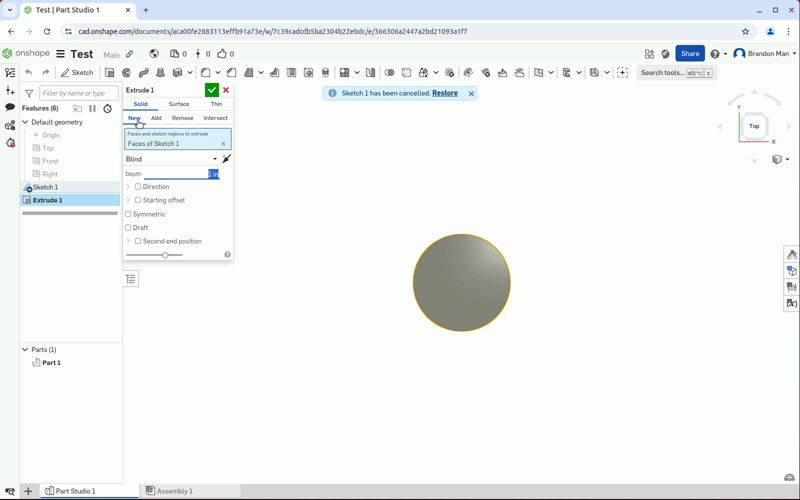
text(4.814)
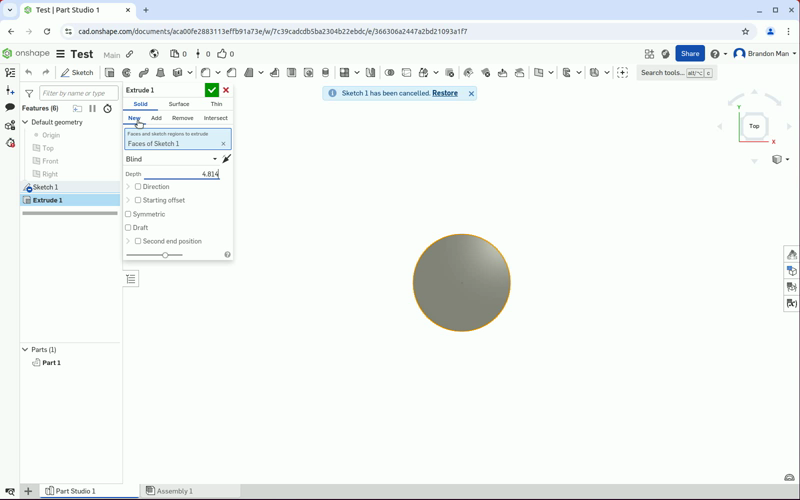
key(enter)
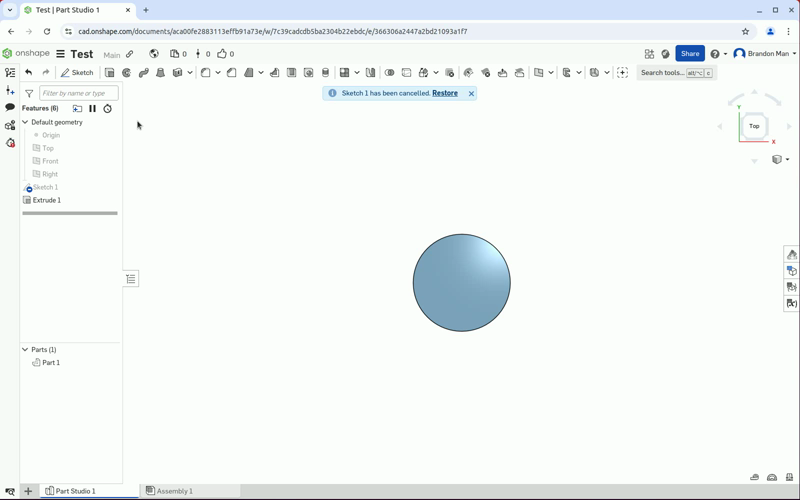
key(shift+h)
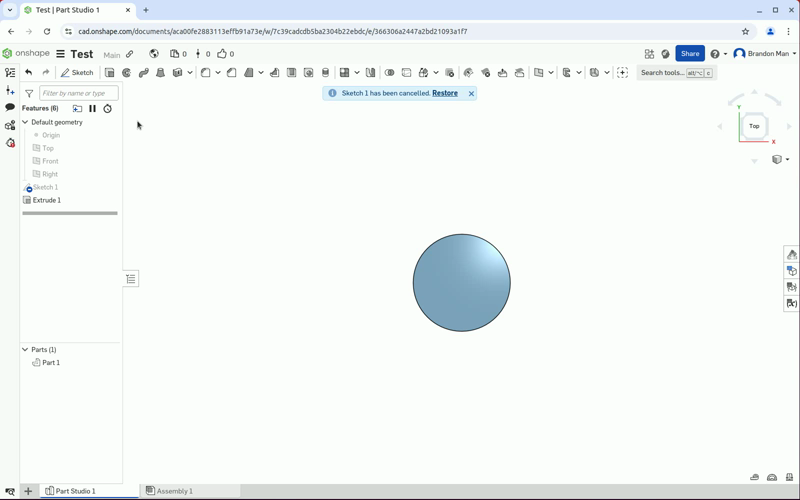
key(shift+h)
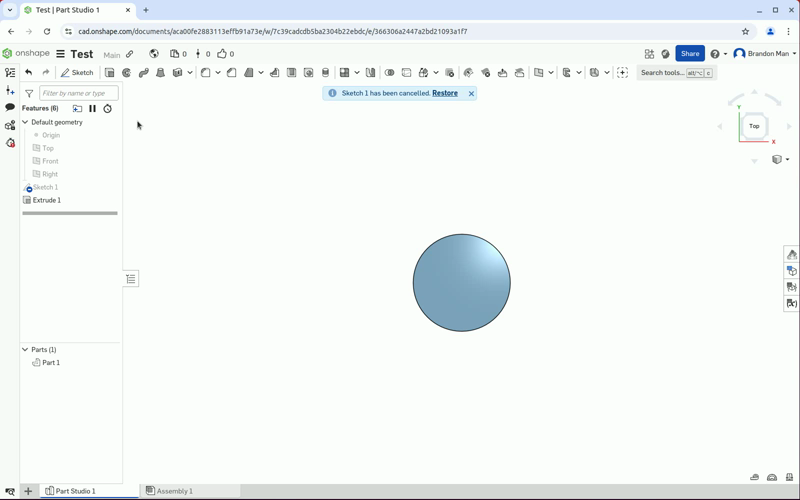
mouse_move(73, 189)
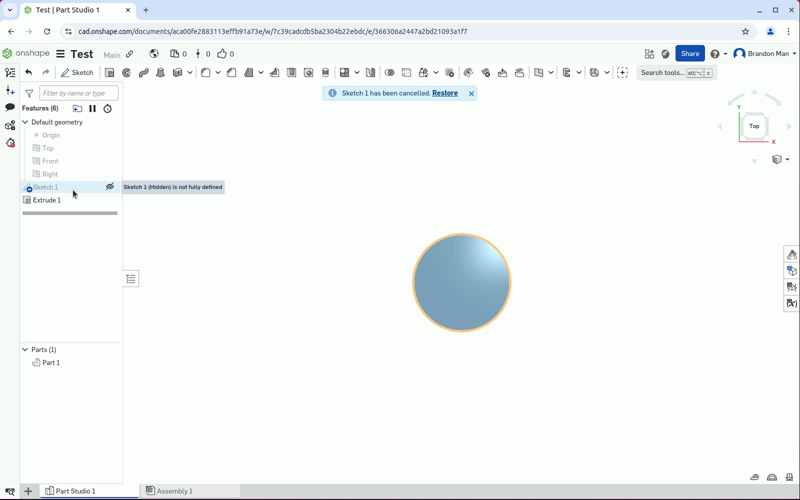
click(73, 189)
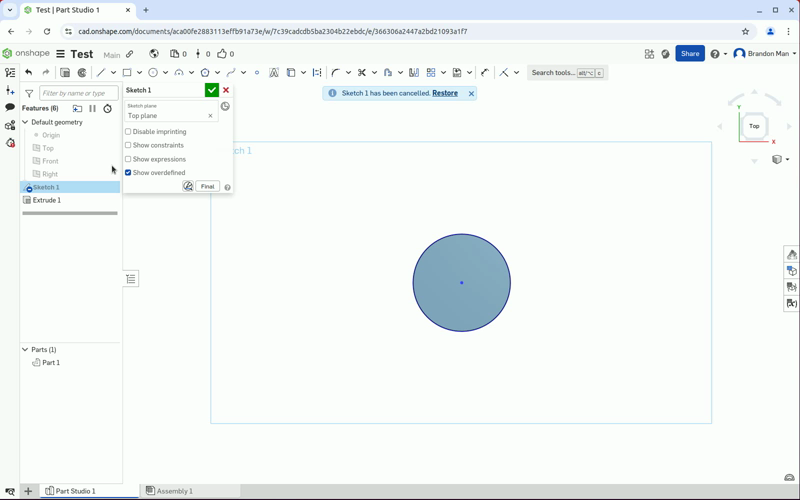
mouse_move(229, 92)
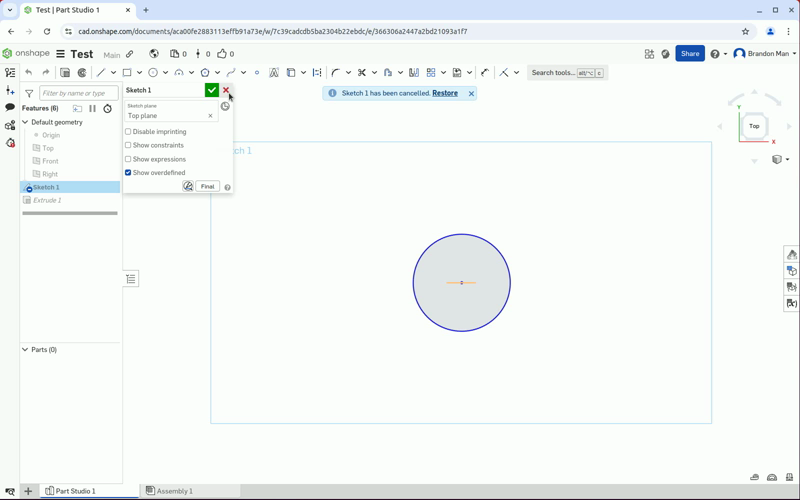
click(229, 92)
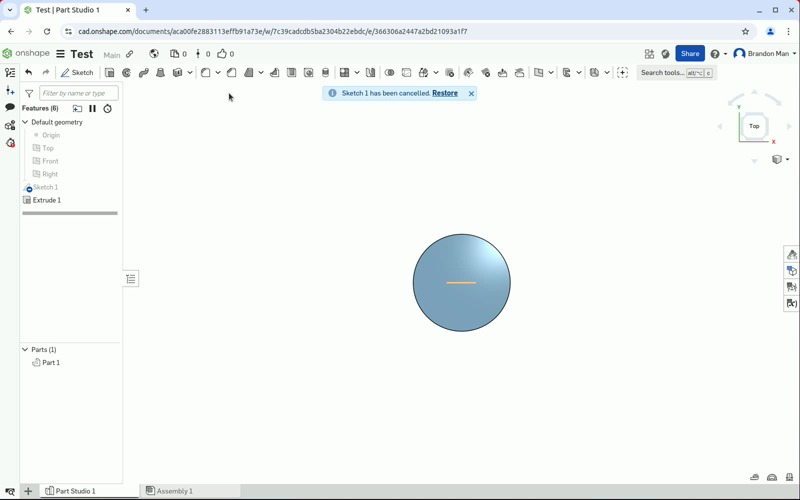
mouse_move(73, 352)
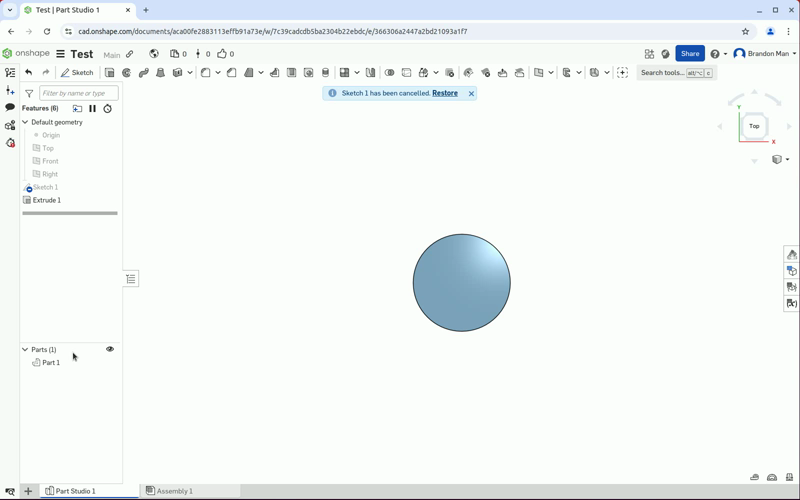
key(y)
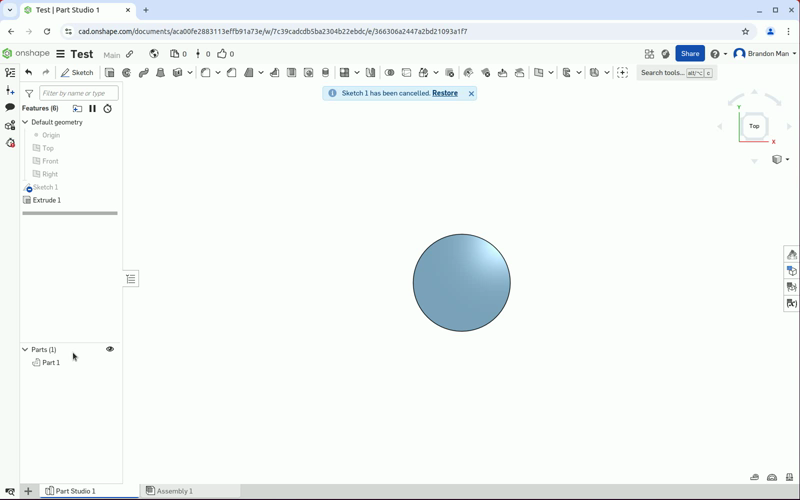
key(shift+p)
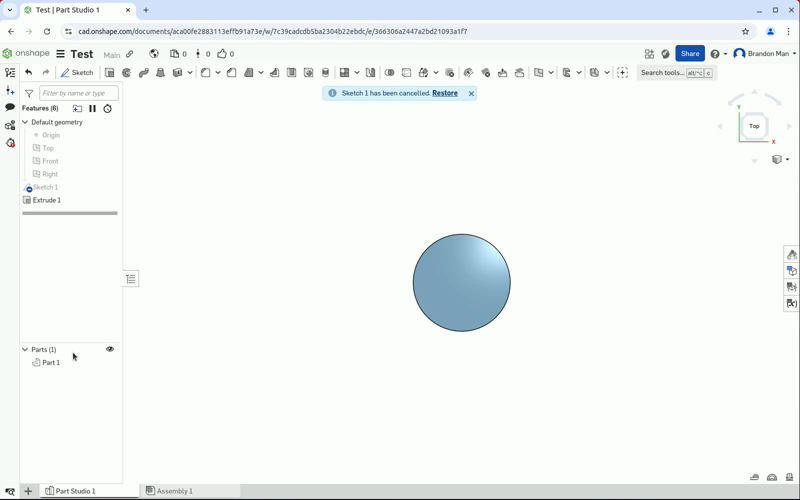
key(space)
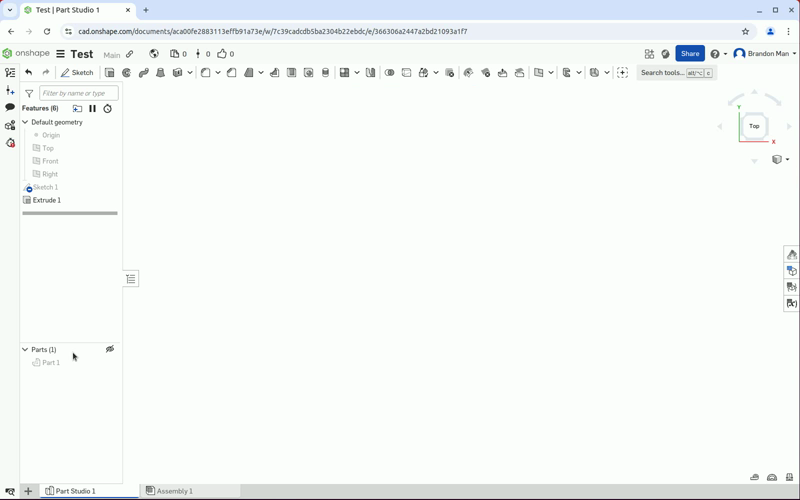
key_down(shift)
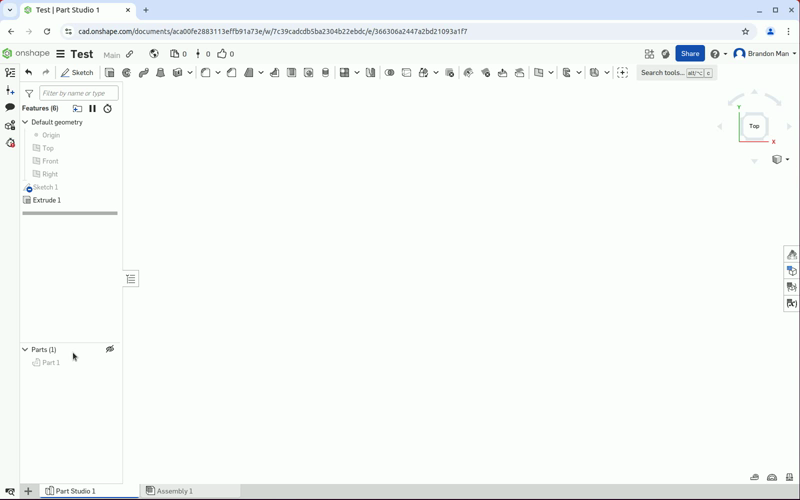
key(up)
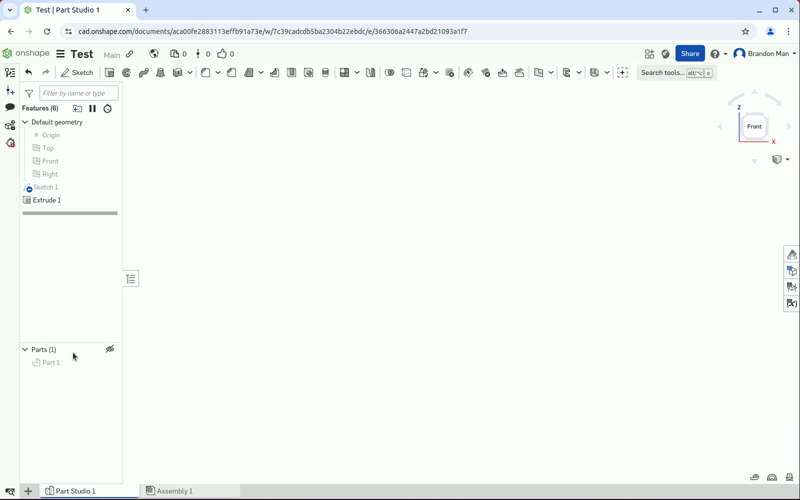
key_up(shift)
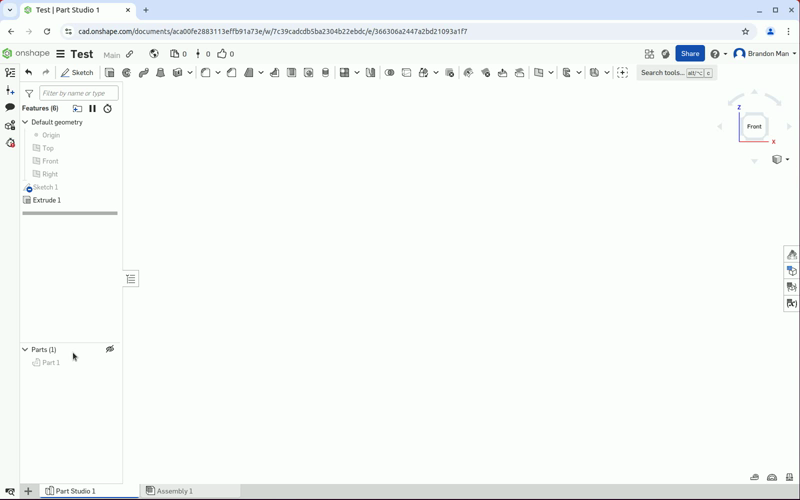
key(space)
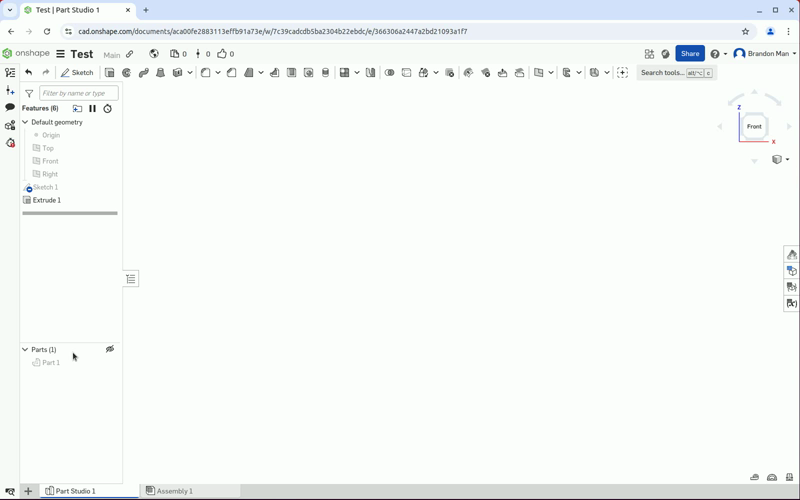
key_down(shift)
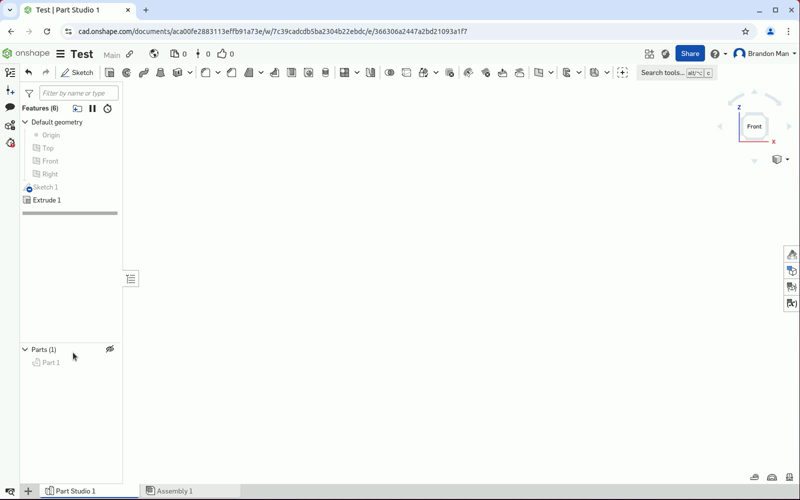
key(left)
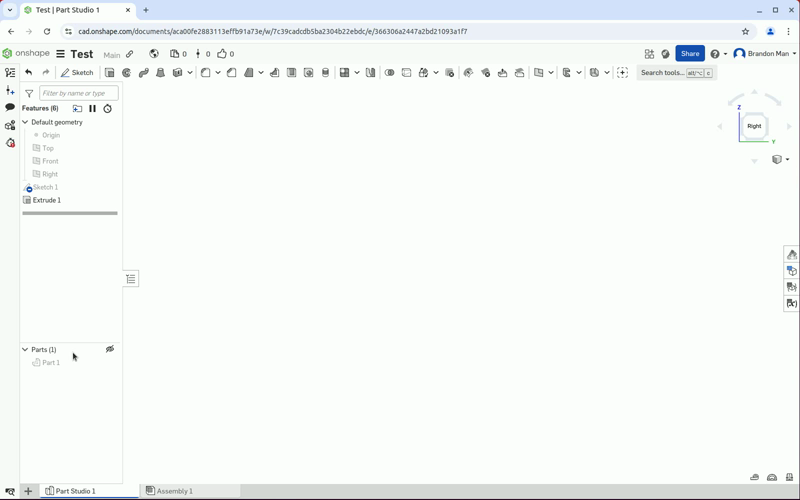
key_up(shift)
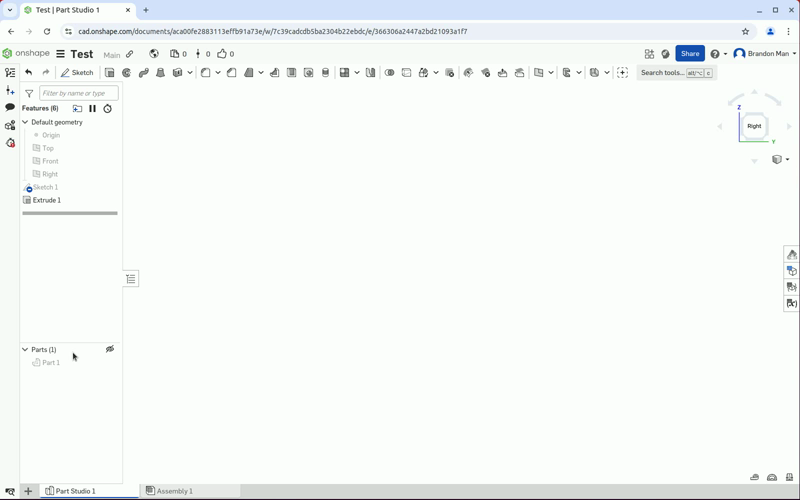
mouse_move(73, 352)
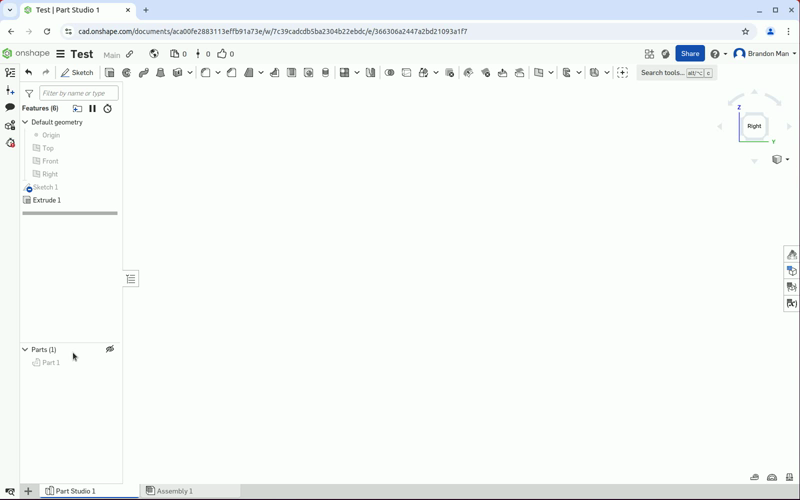
key(shift+y)
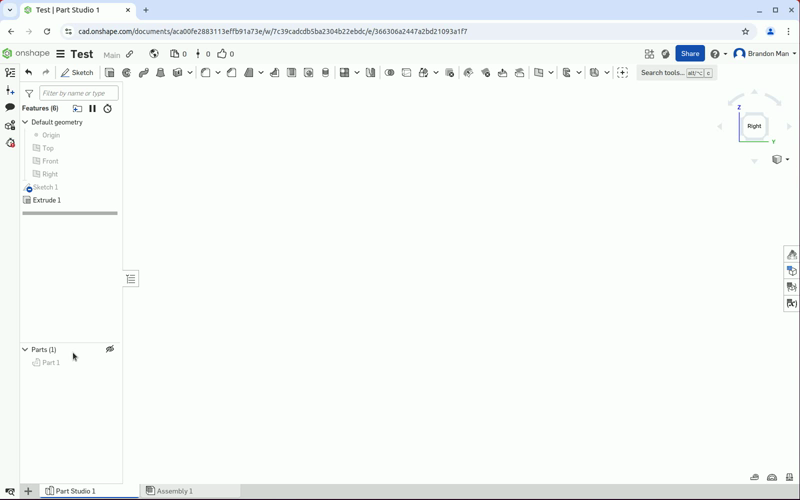
key(shift+s)
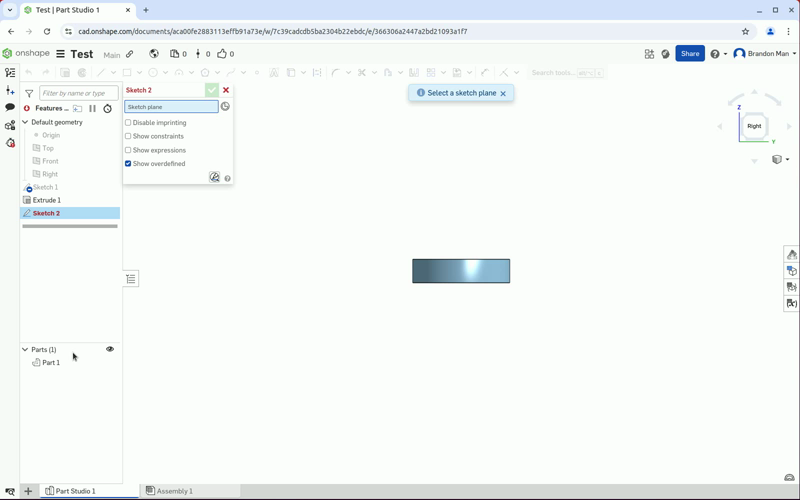
mouse_move(73, 176)
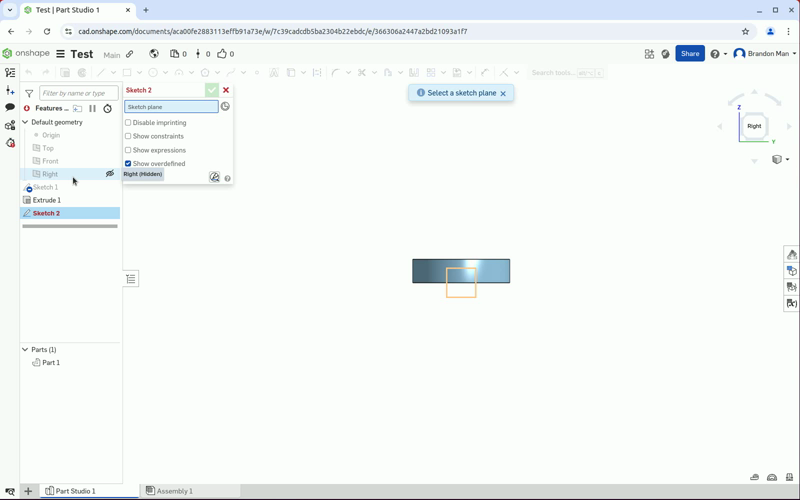
click(73, 176)
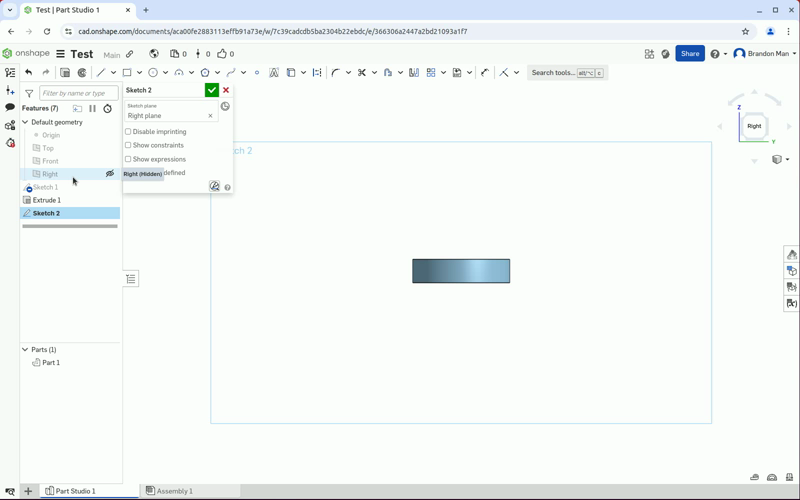
mouse_move(73, 352)
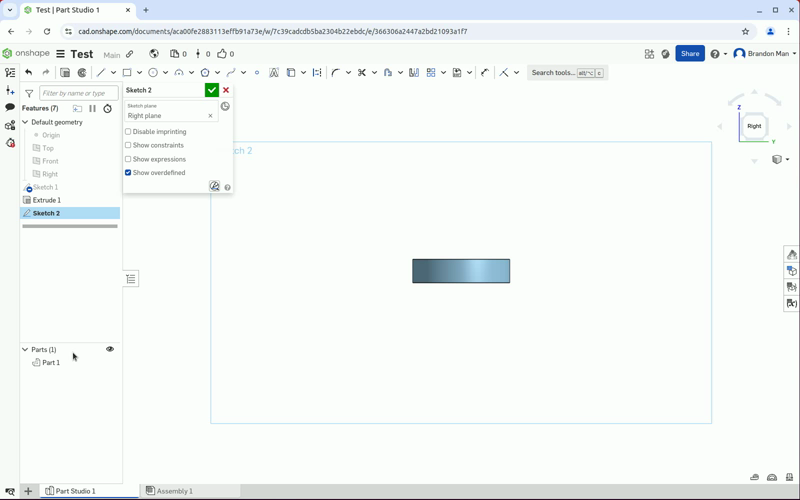
key(y)
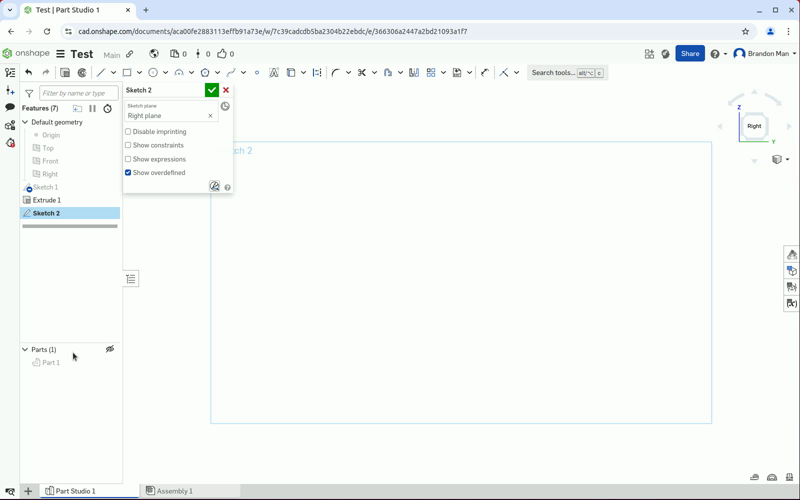
key(l)
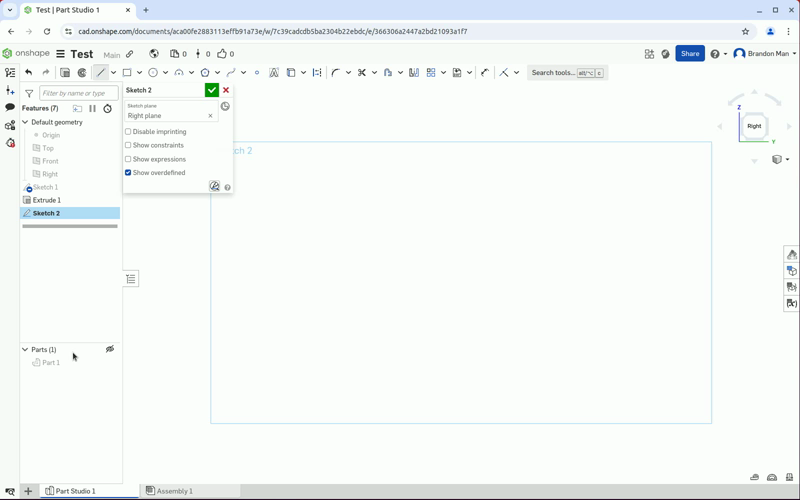
key_down(shift)
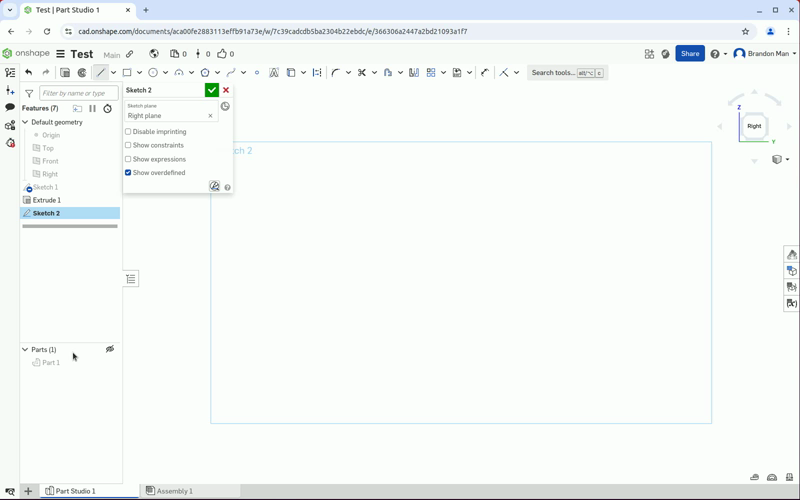
mouse_move(425, 282)
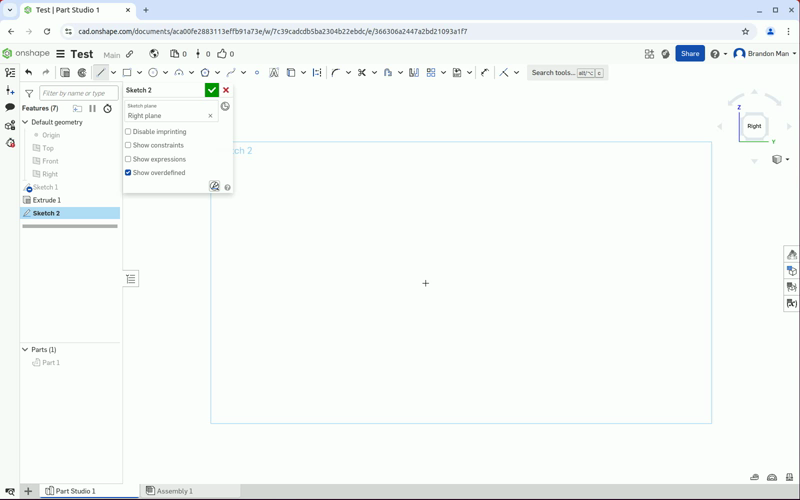
click(425, 282)
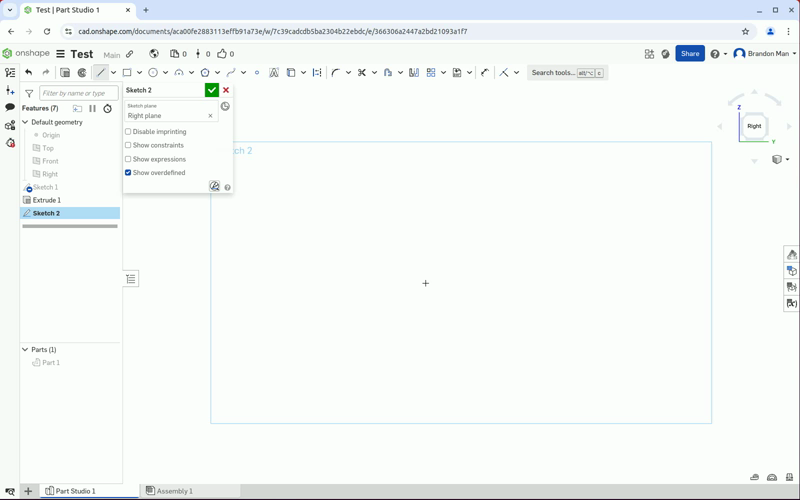
key_up(shift)
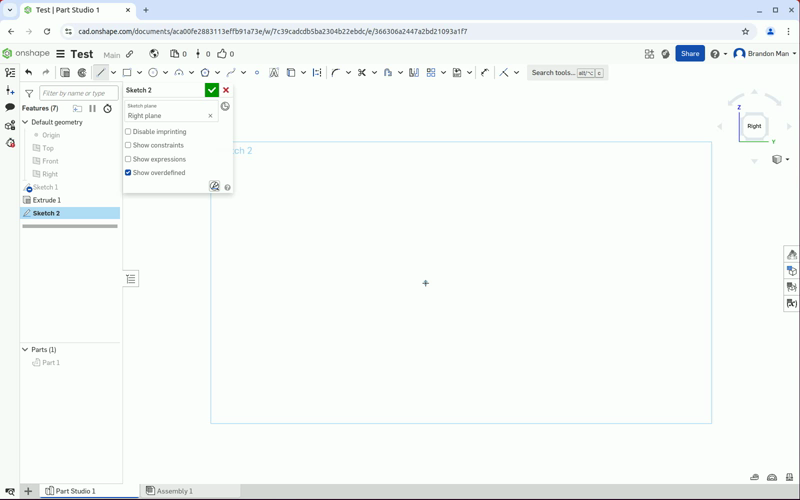
key_down(shift)
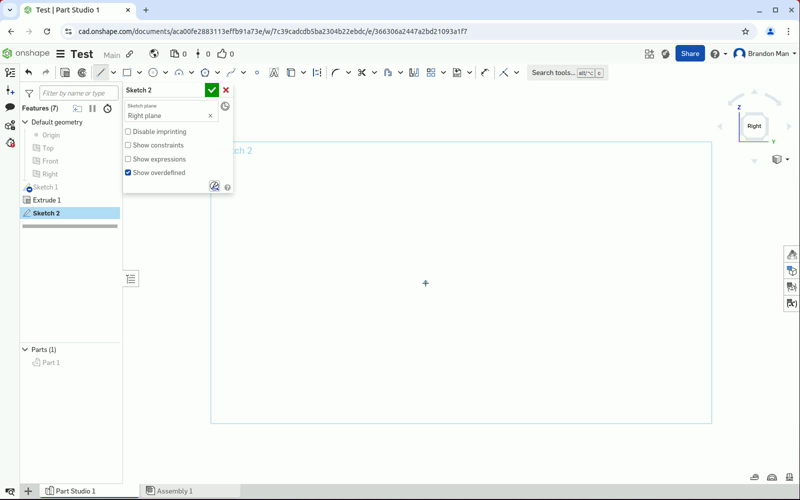
mouse_move(496, 282)
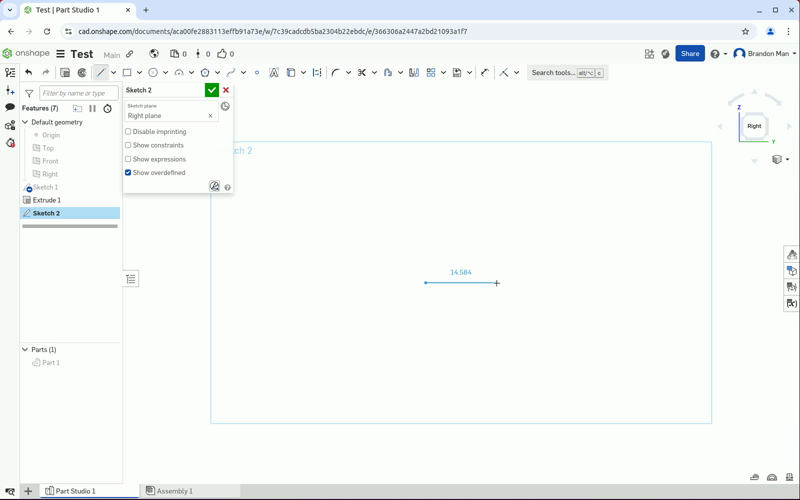
click(496, 282)
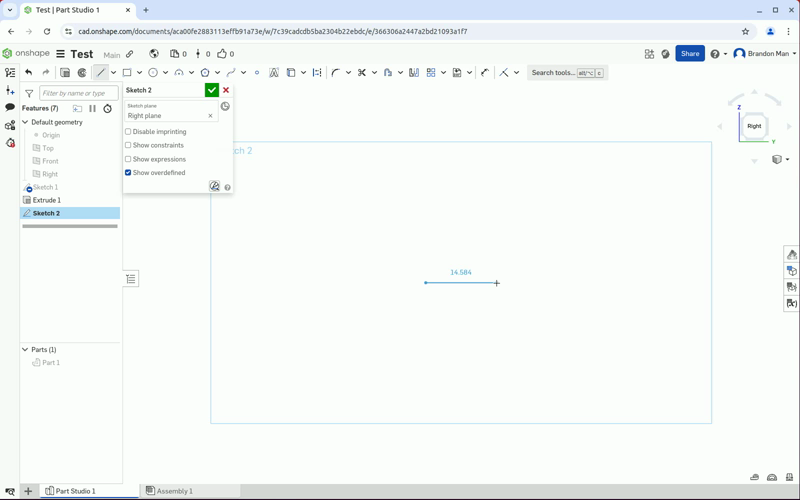
key_up(shift)
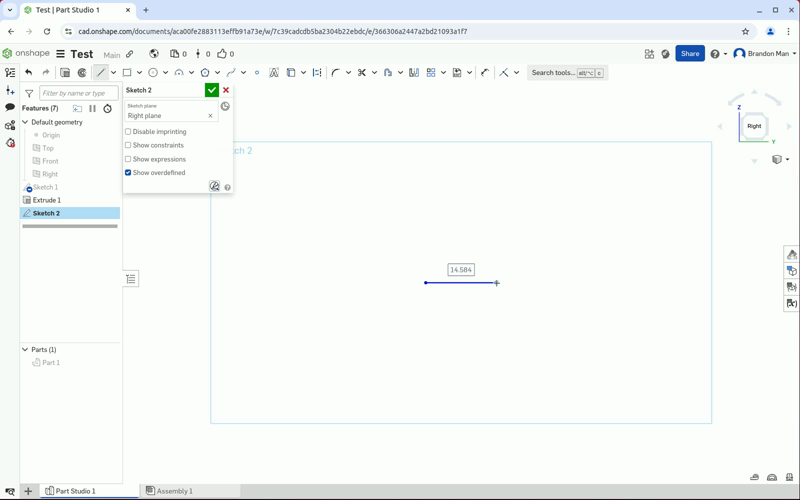
key_down(shift)
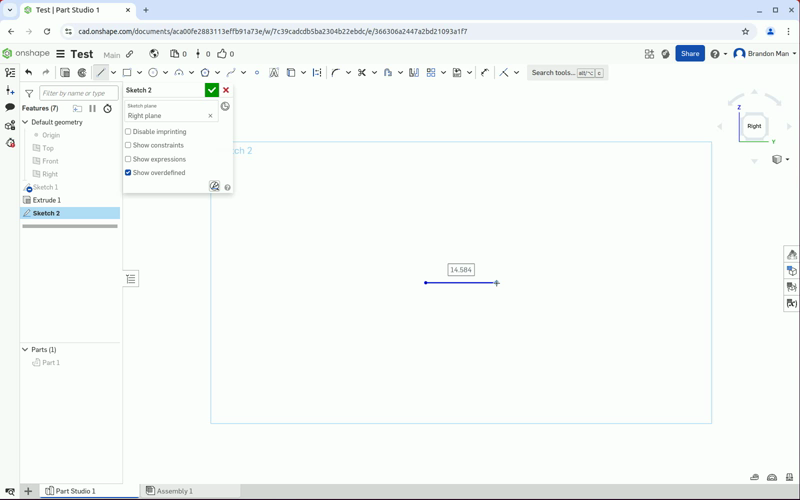
mouse_move(496, 205)
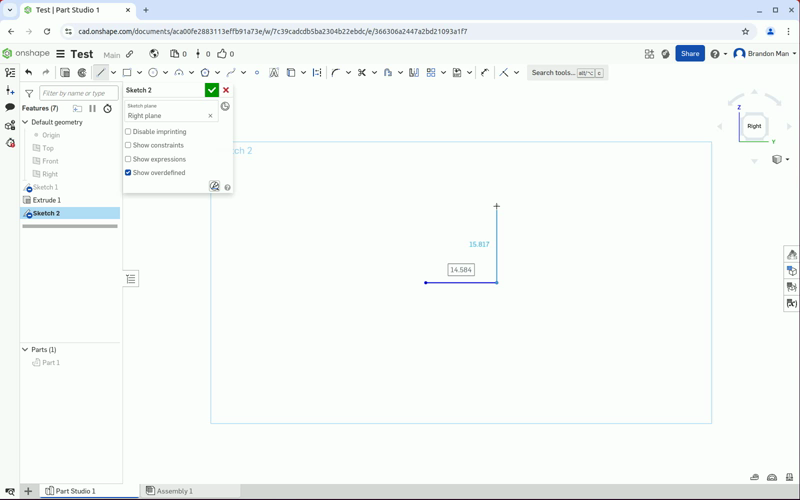
click(496, 205)
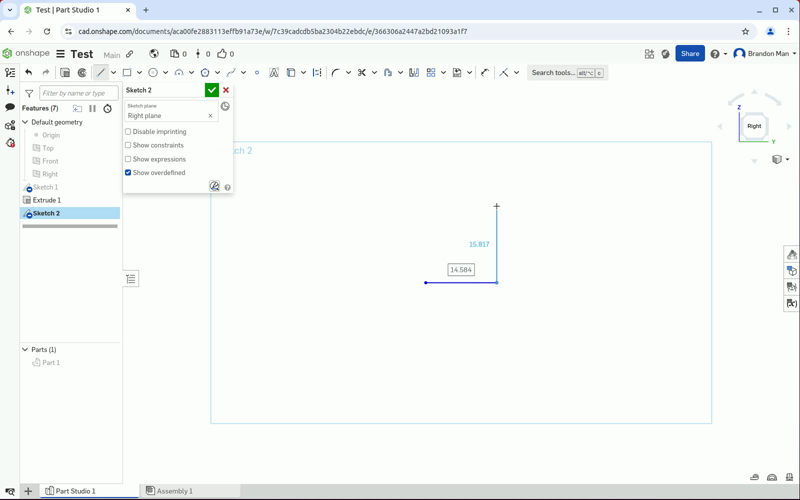
key_up(shift)
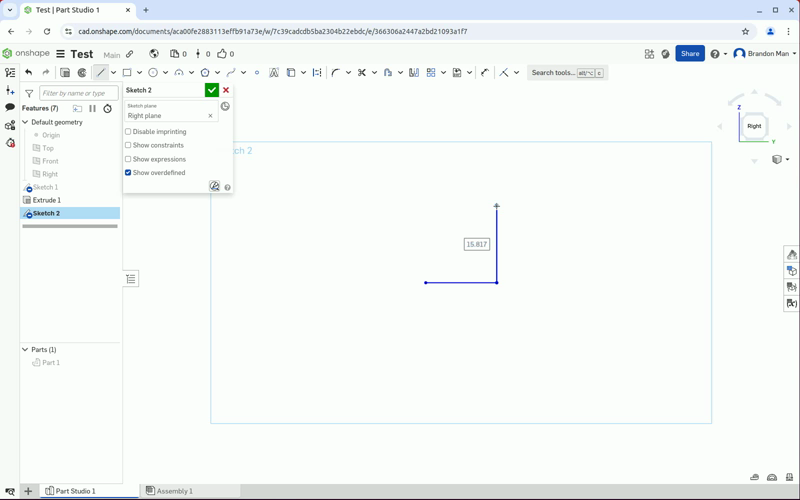
key(esc)
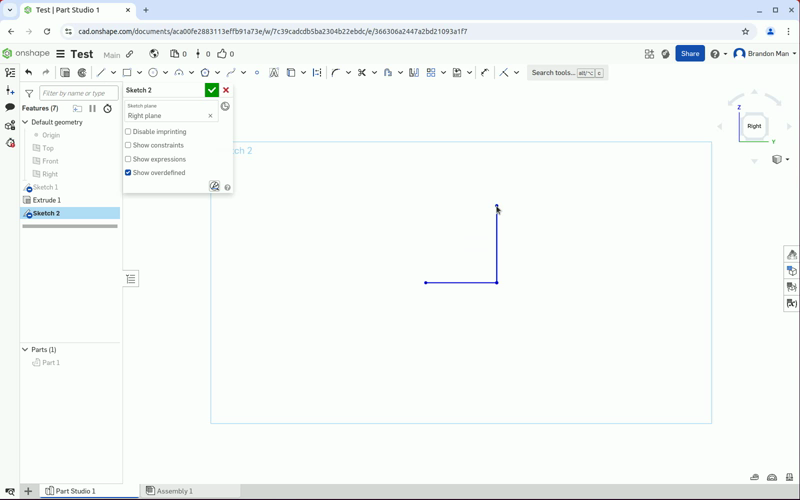
key(a)
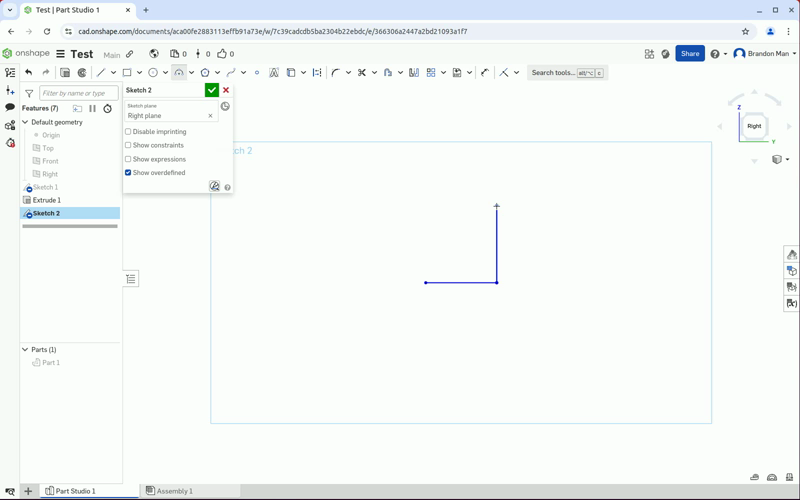
mouse_move(496, 205)
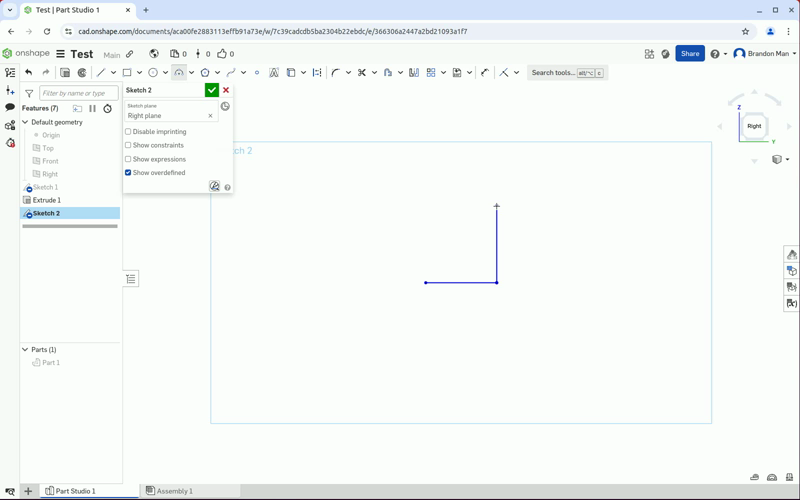
click(496, 205)
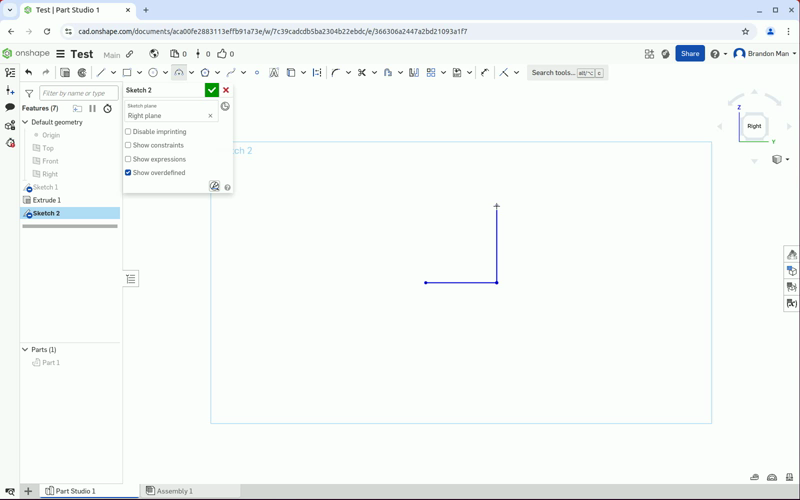
key_down(shift)
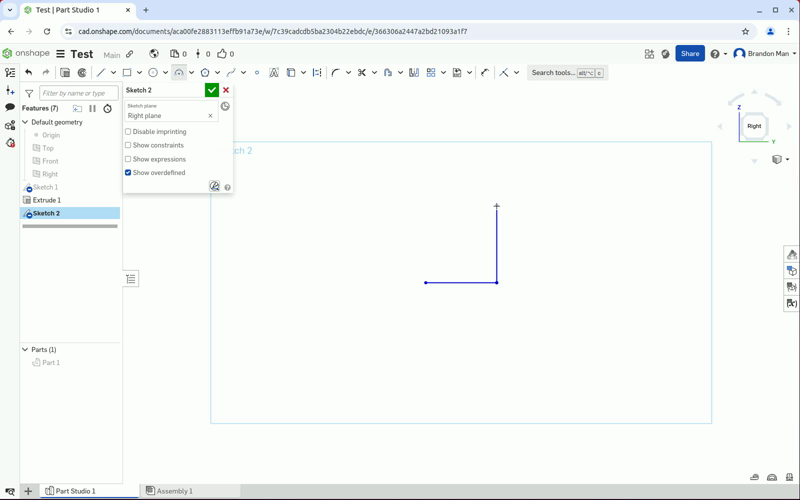
mouse_move(425, 205)
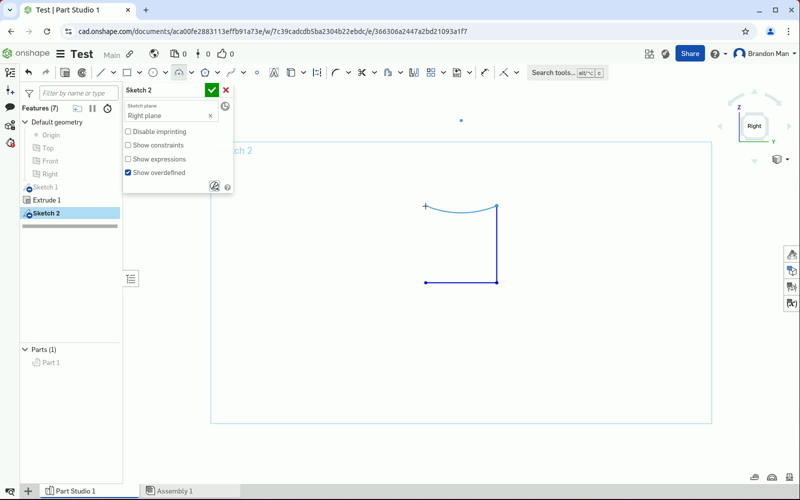
click(425, 205)
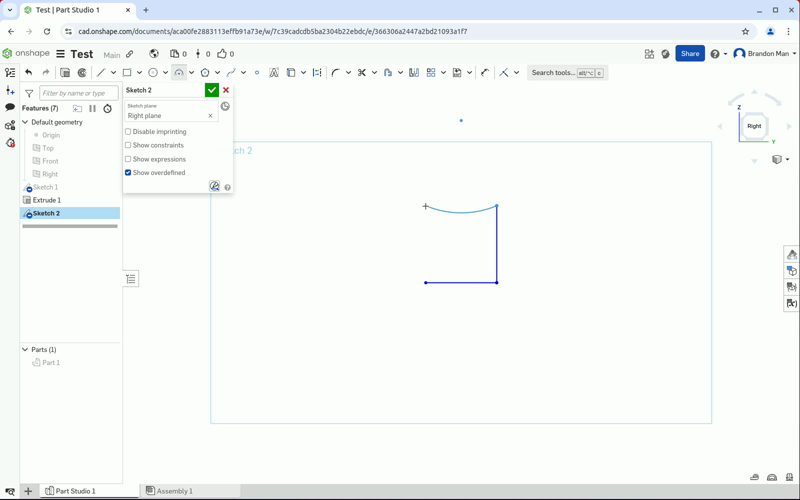
mouse_move(461, 170)
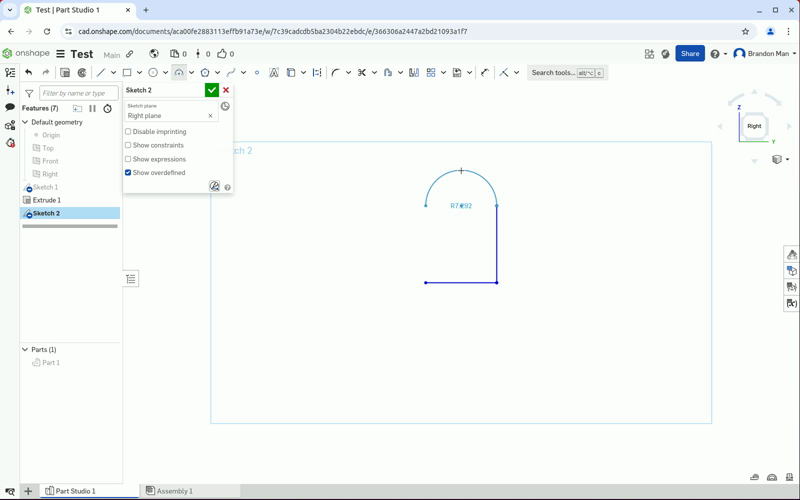
click(461, 170)
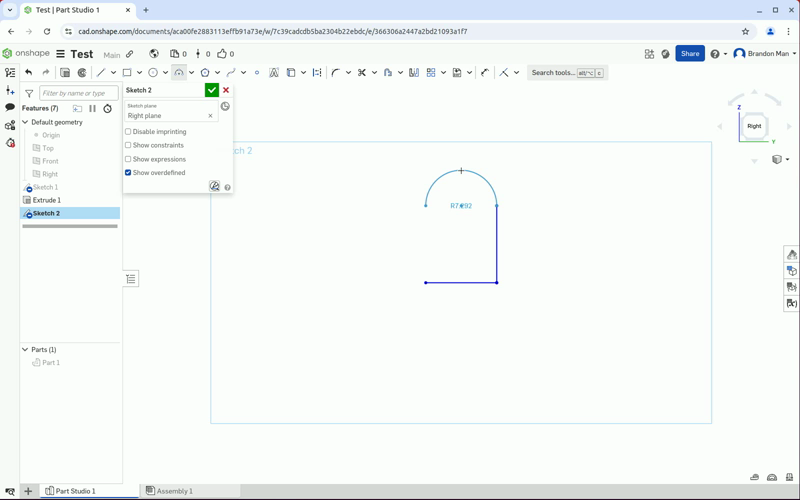
key_up(shift)
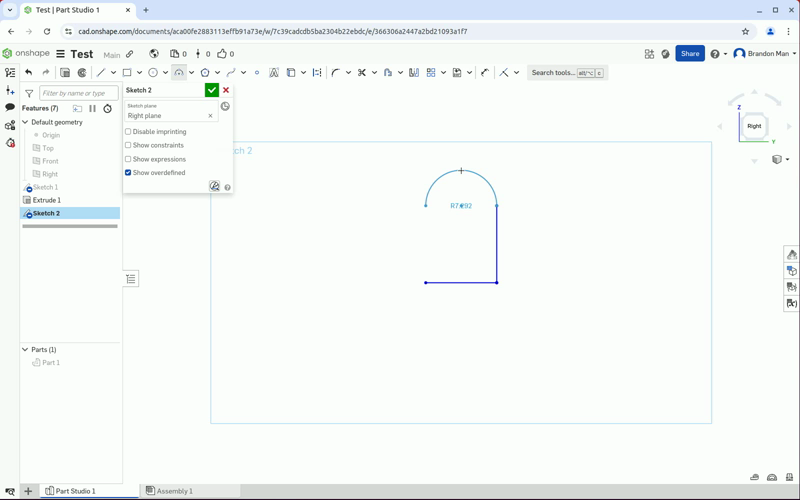
key(esc)
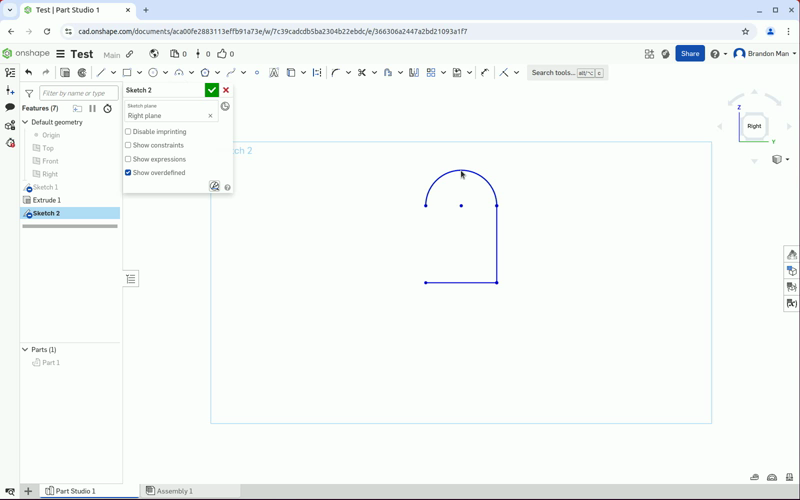
key(l)
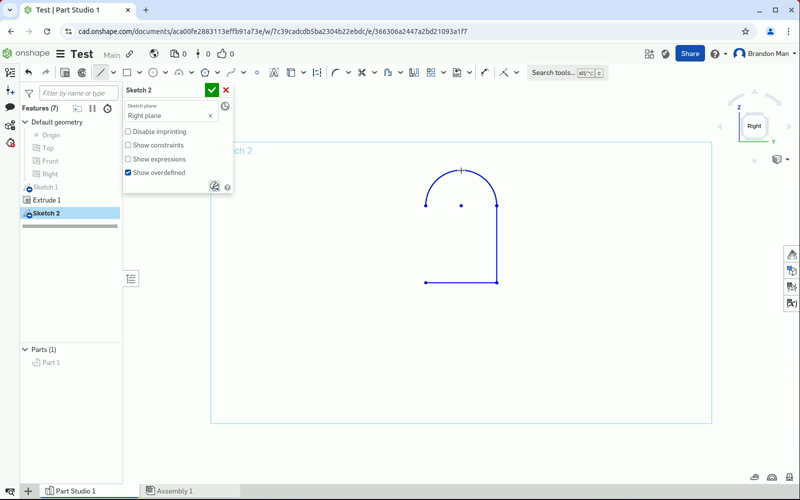
mouse_move(425, 205)
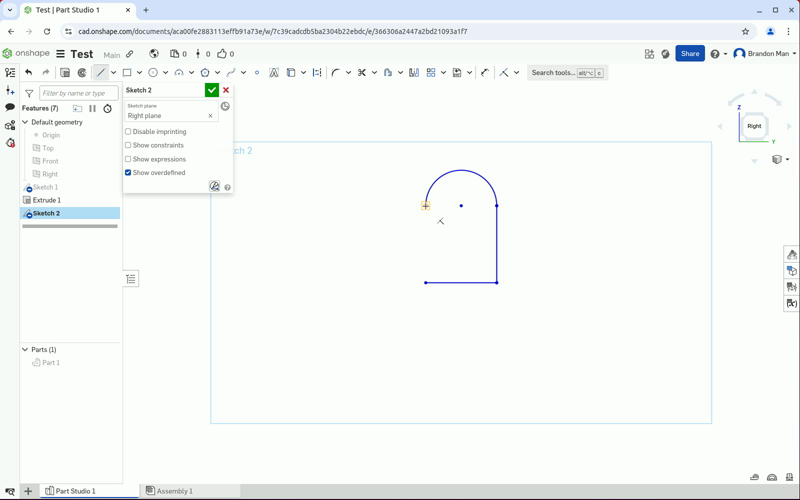
click(425, 205)
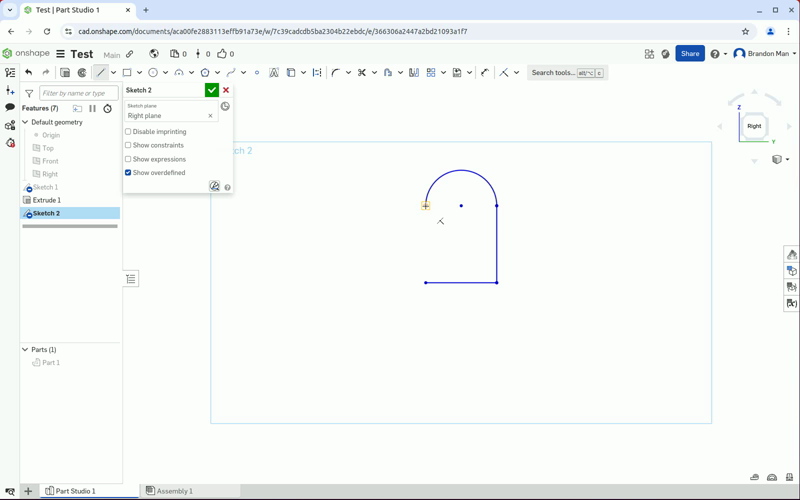
key_down(shift)
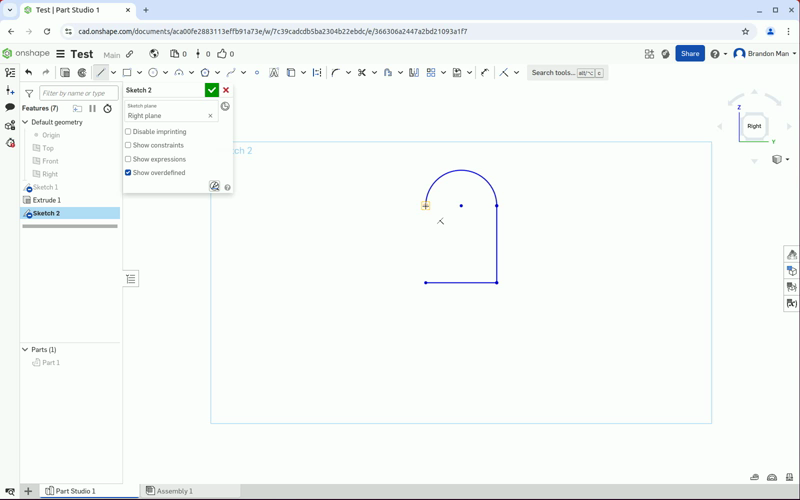
mouse_move(425, 282)
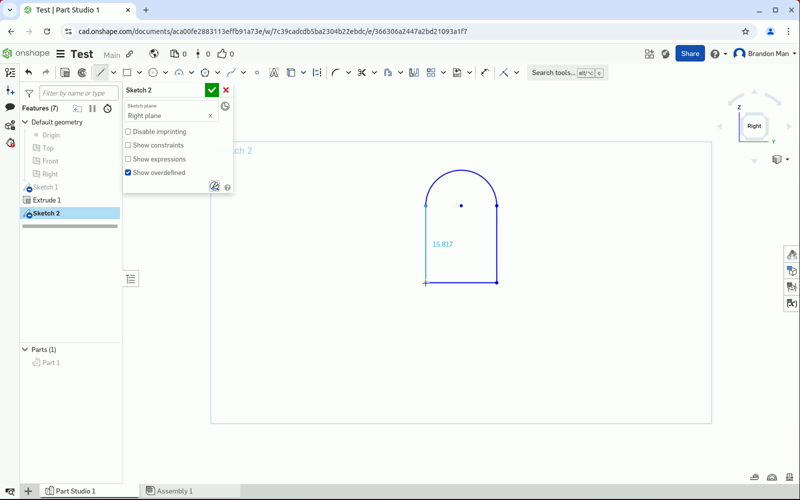
key_up(shift)
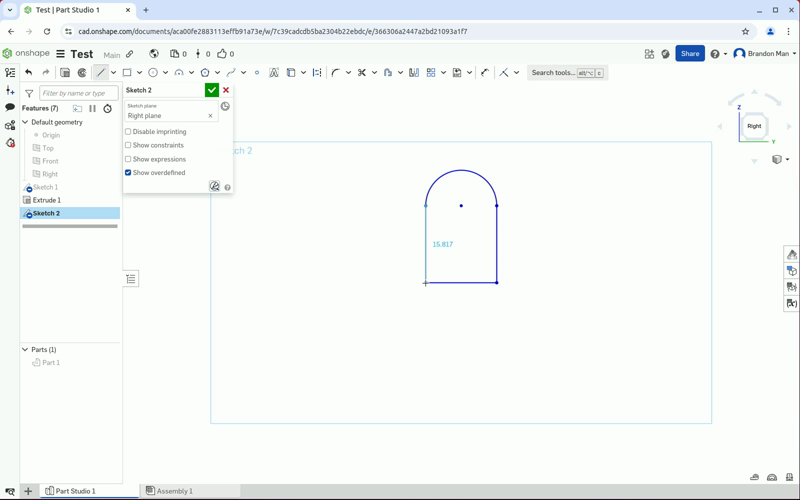
click(425, 282)
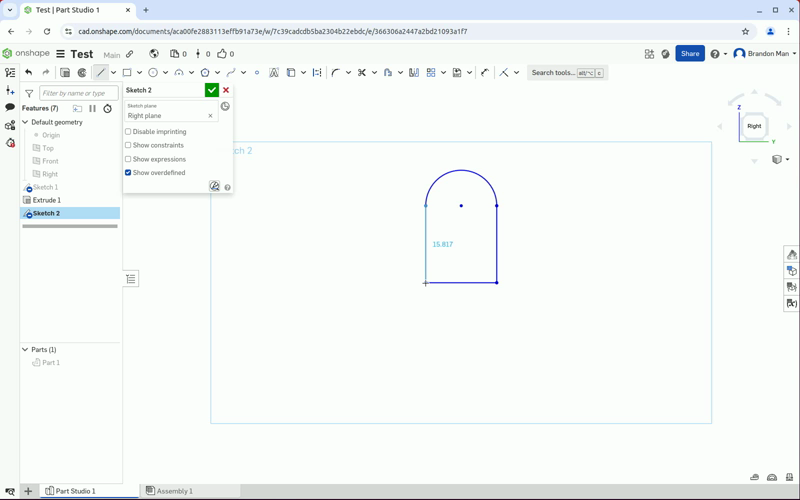
key(esc)
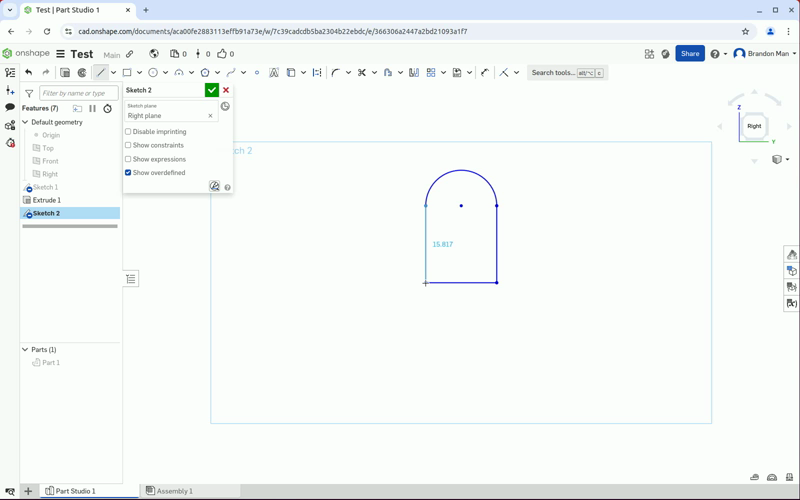
mouse_move(435, 267)
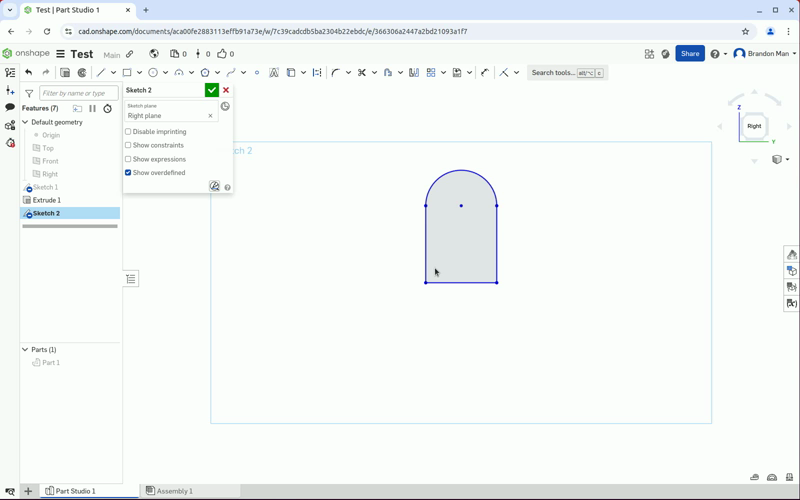
click(435, 267)
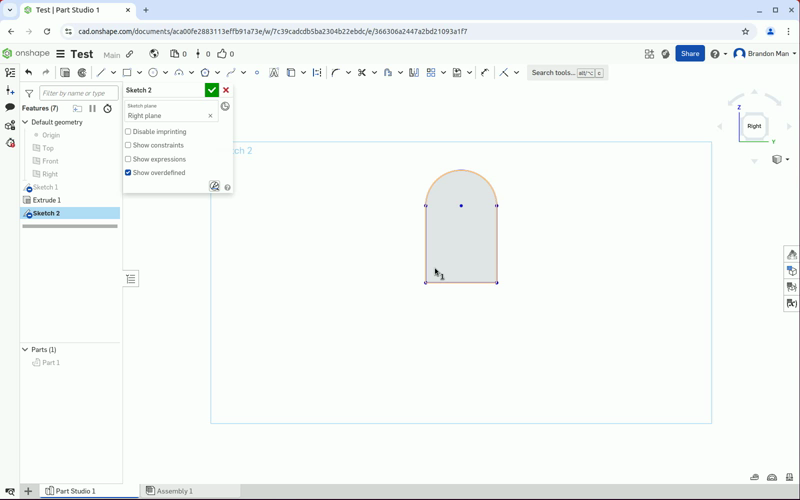
mouse_move(73, 352)
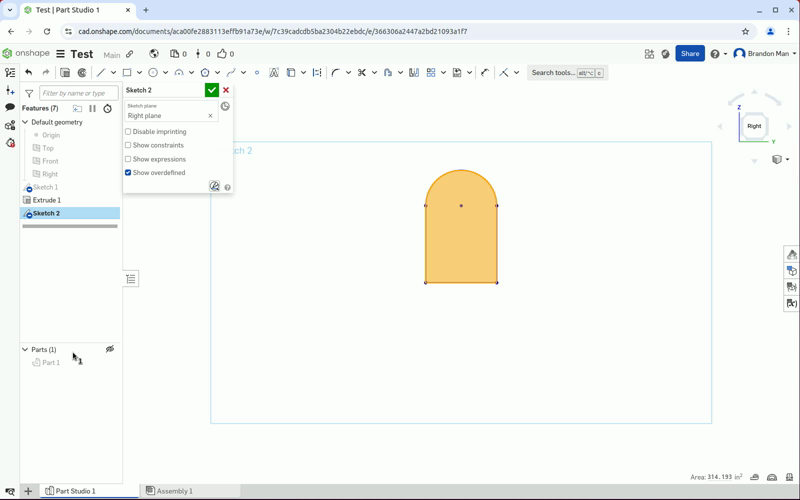
key(shift+y)
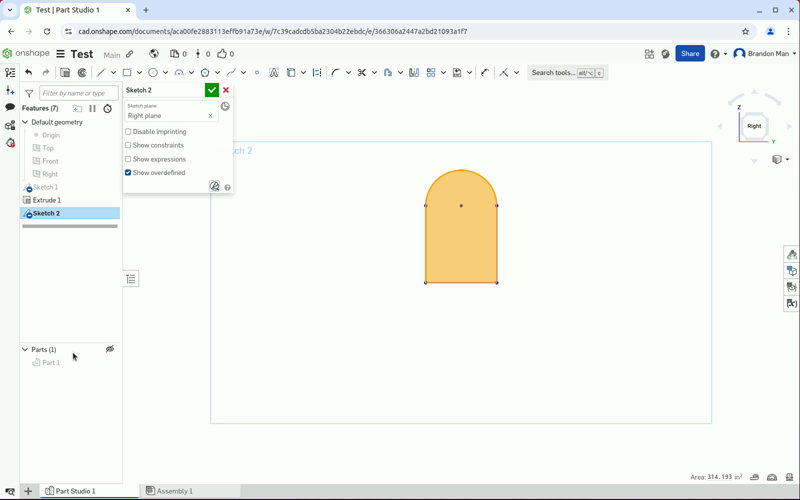
key(shift+e)
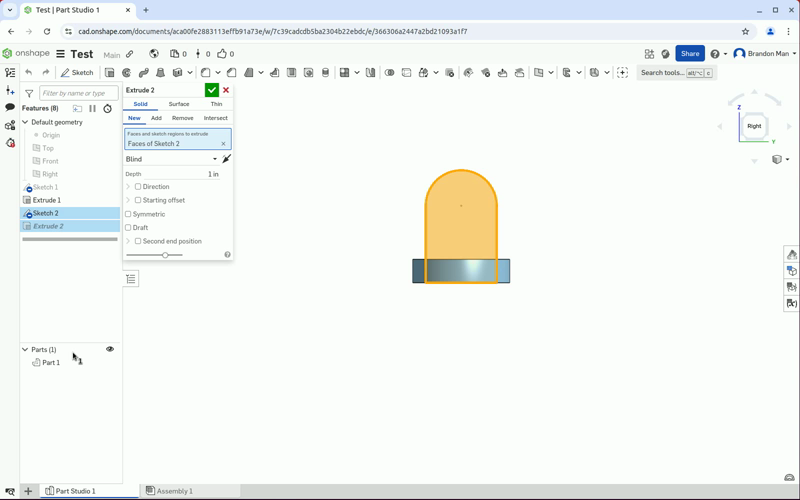
mouse_move(143, 106)
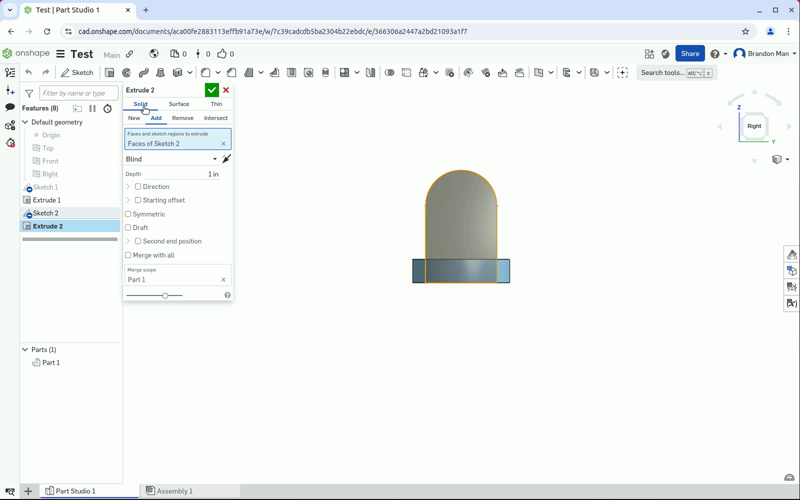
click(143, 106)
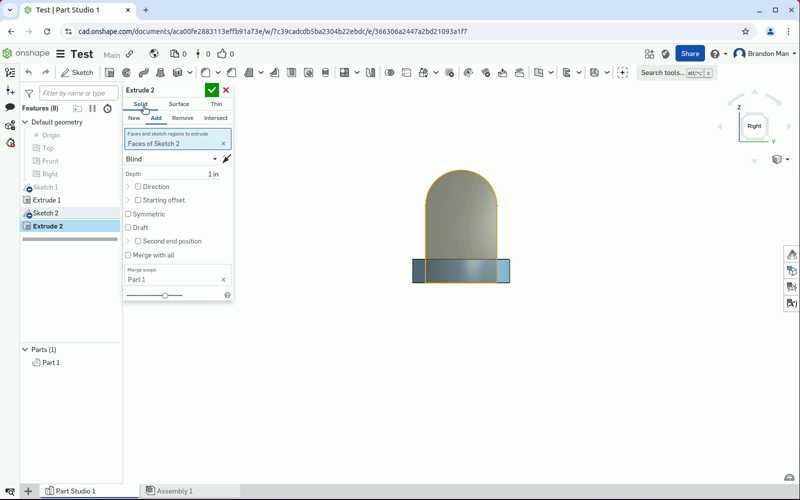
mouse_move(137, 120)
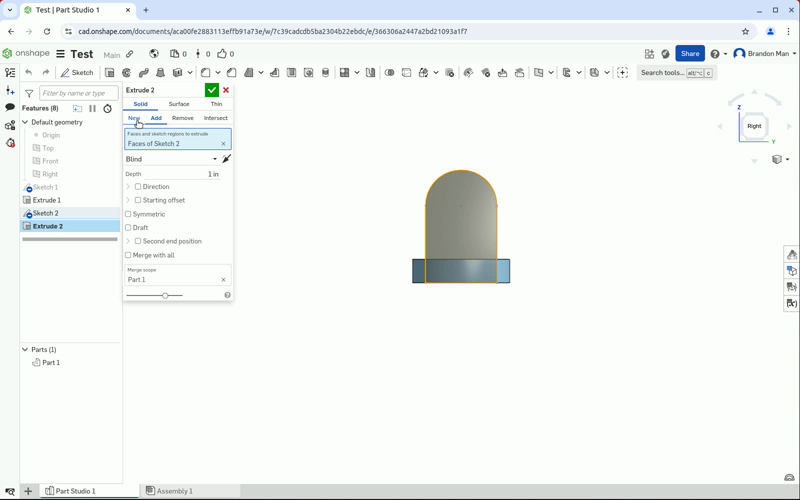
click(137, 120)
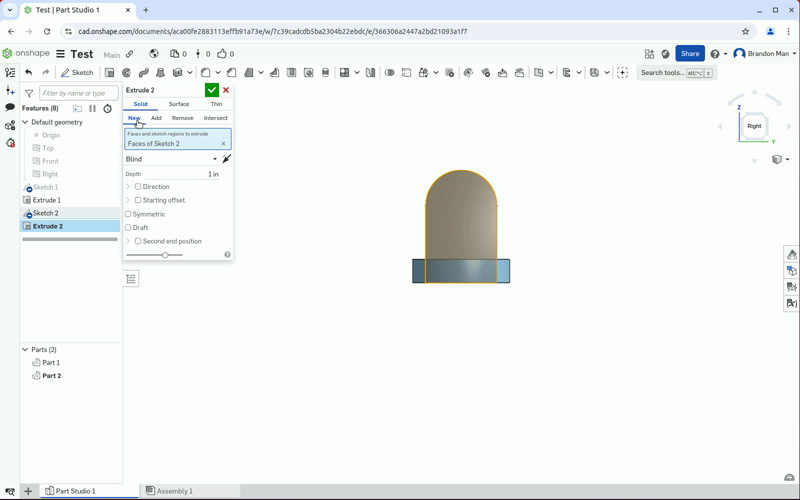
key(tab, 4)
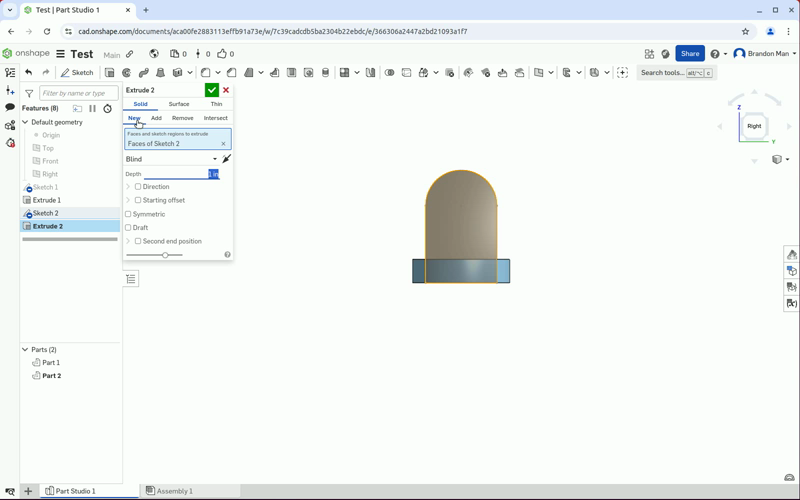
text(29.366)
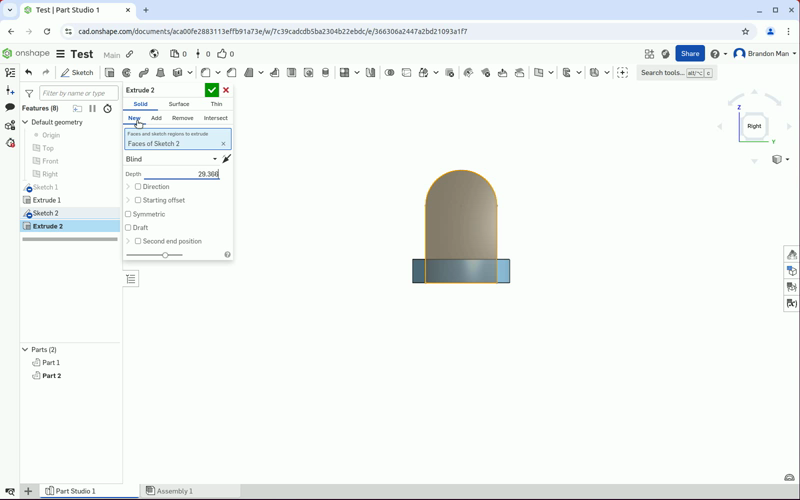
key(tab, 3)
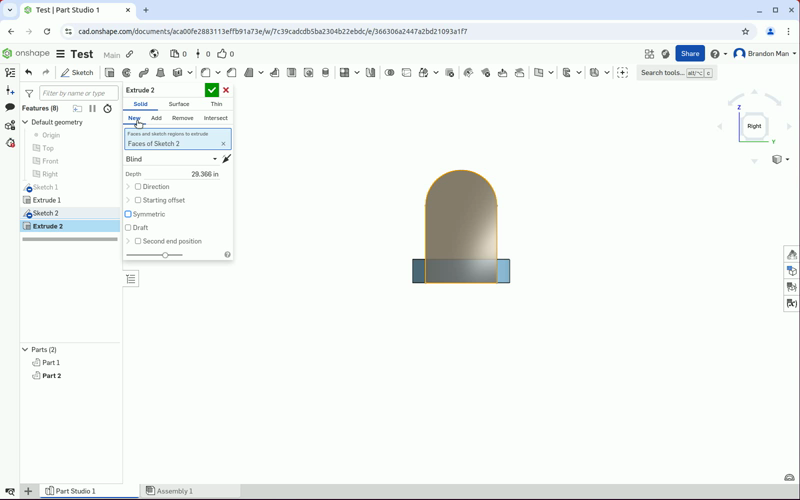
key(space)
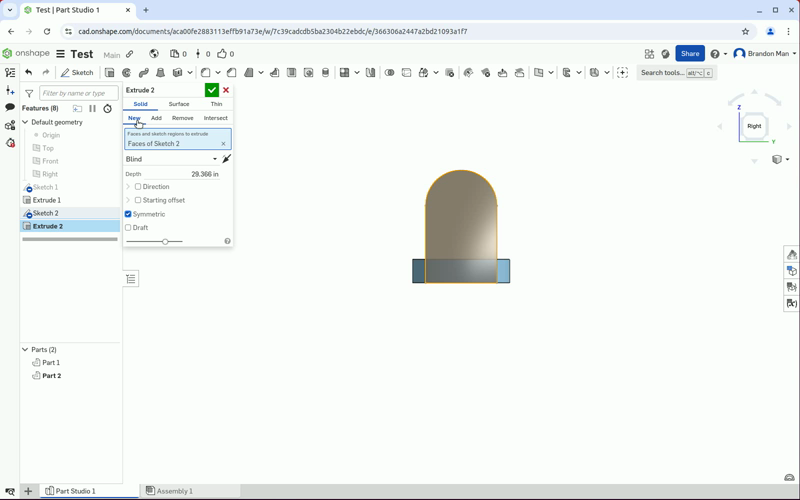
key(enter)
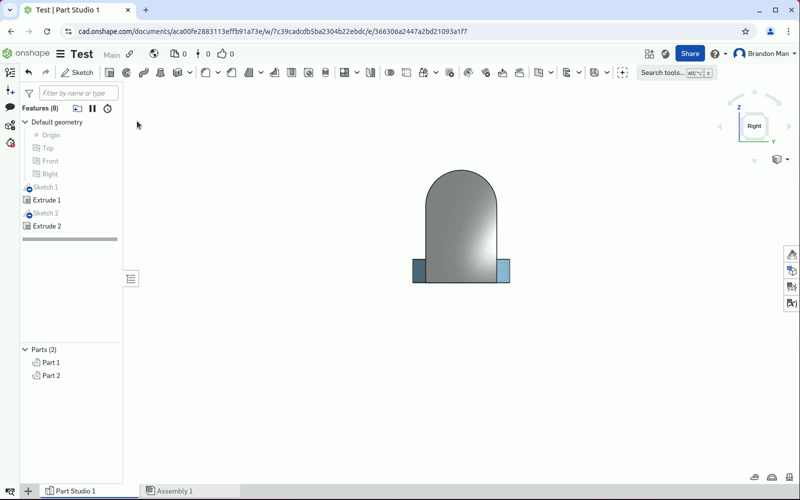
key(shift+h)
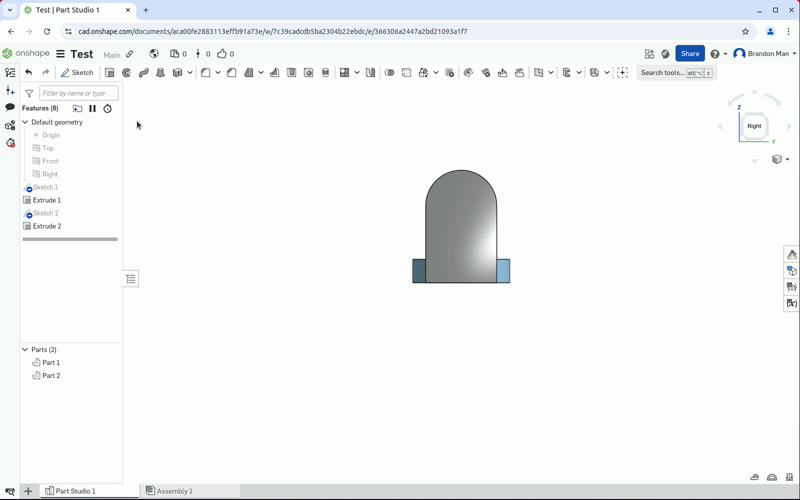
key(shift+h)
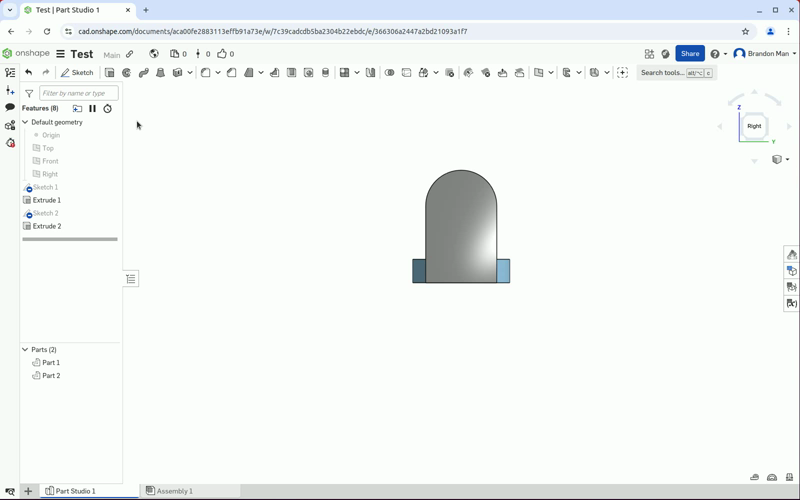
mouse_move(73, 189)
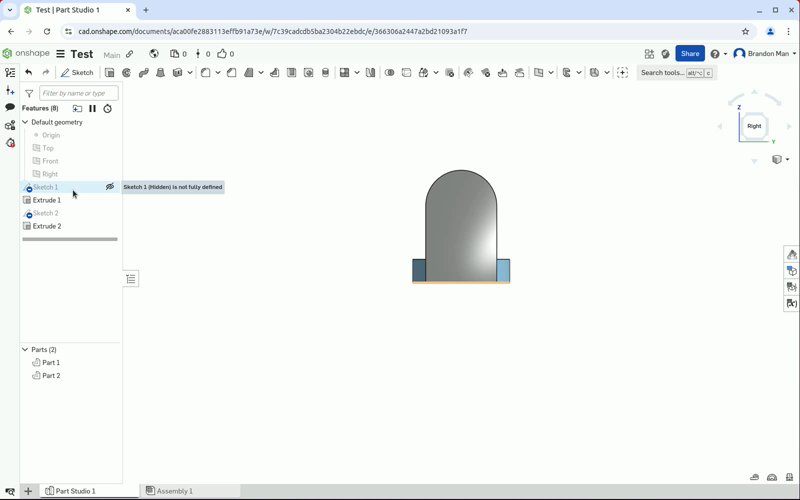
click(73, 189)
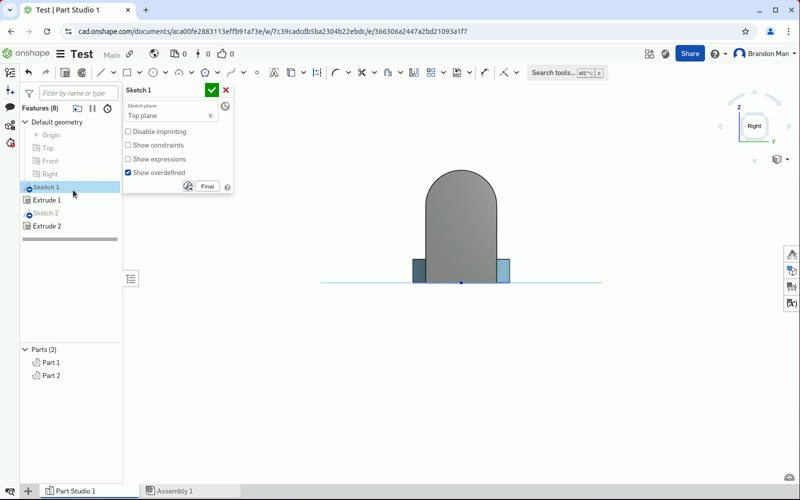
mouse_move(229, 92)
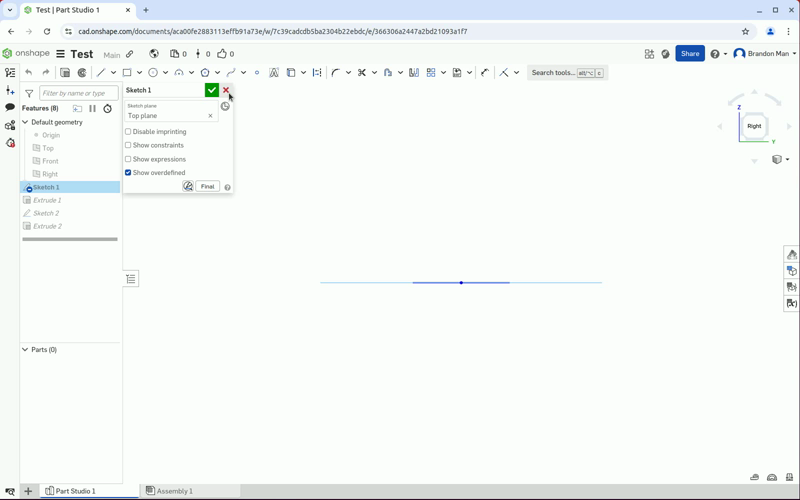
click(229, 92)
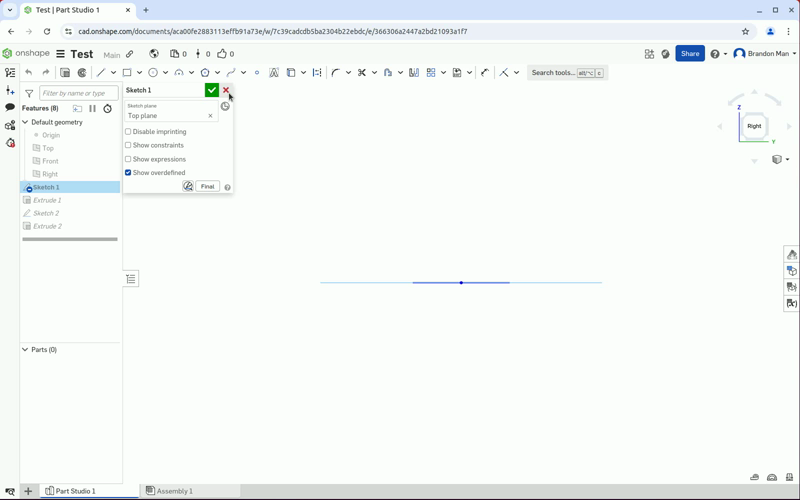
key(shift+s)
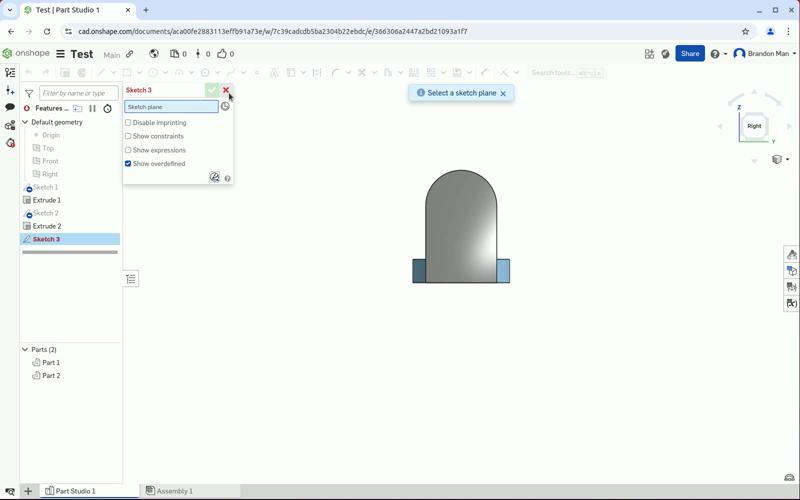
mouse_move(73, 176)
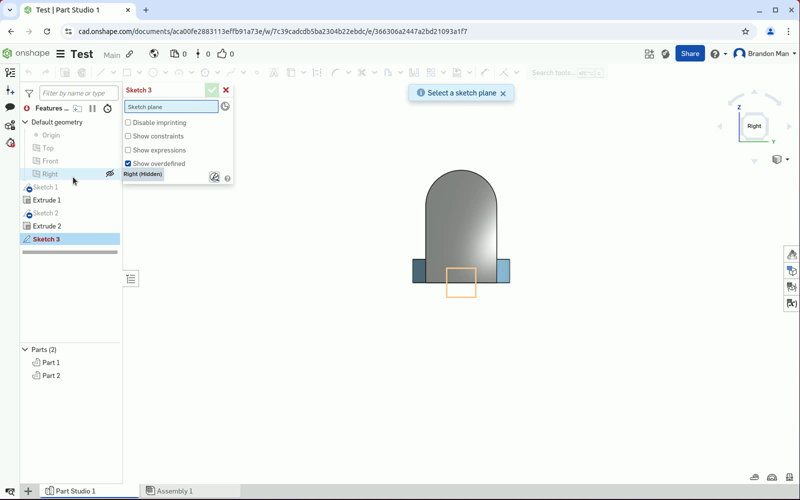
click(73, 176)
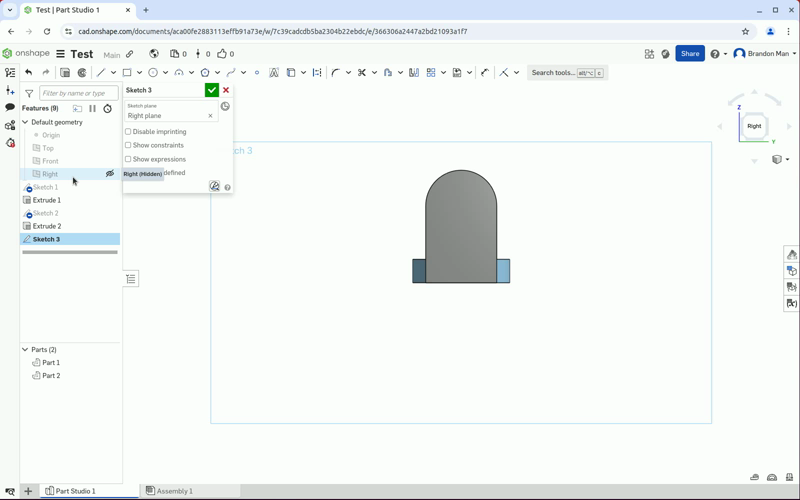
mouse_move(73, 352)
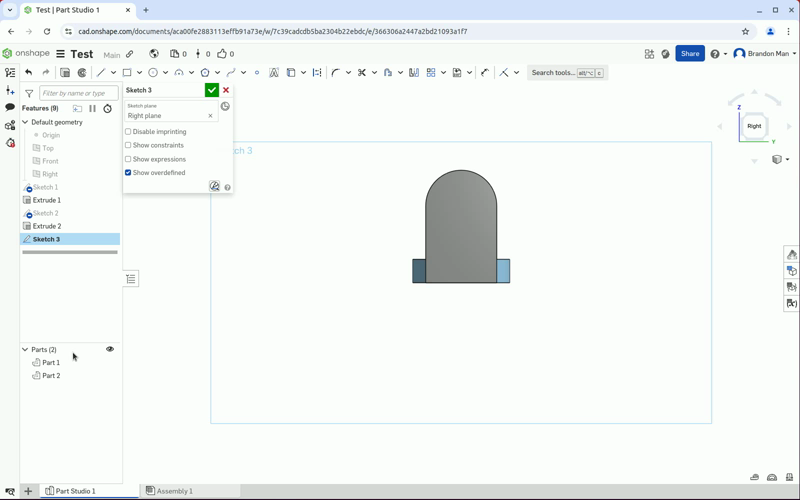
key(y)
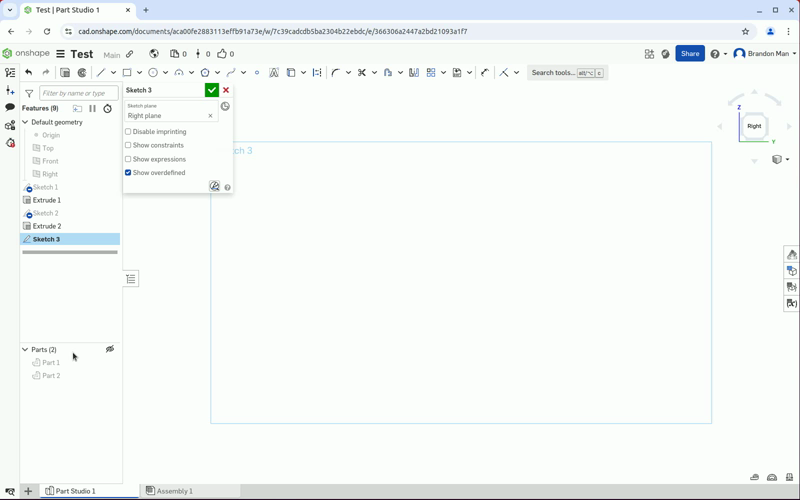
key(l)
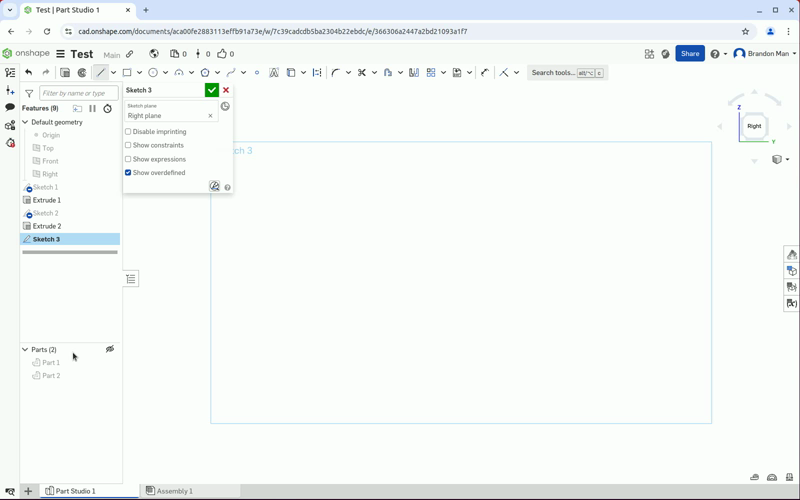
key_down(shift)
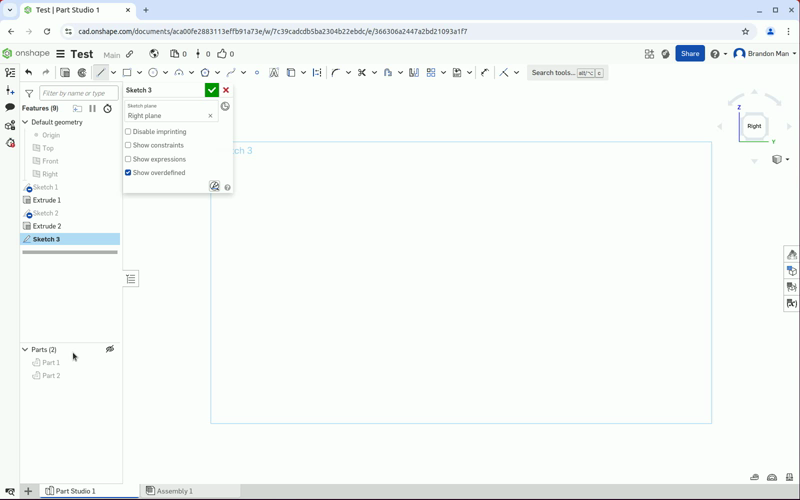
mouse_move(425, 259)
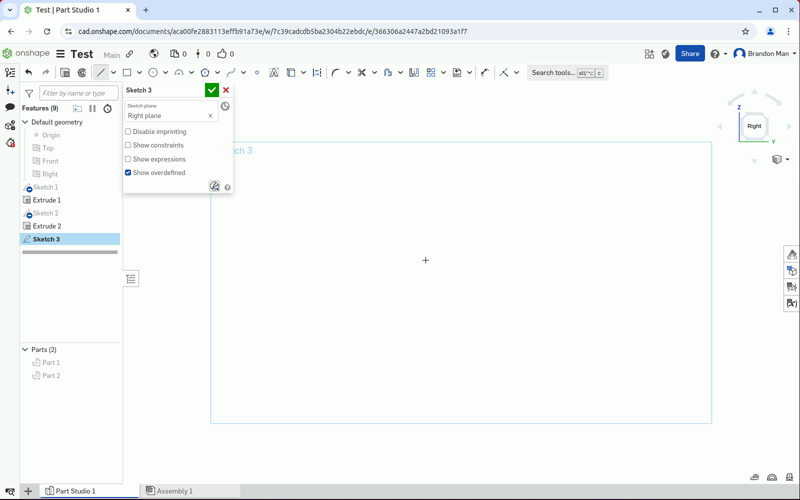
click(425, 259)
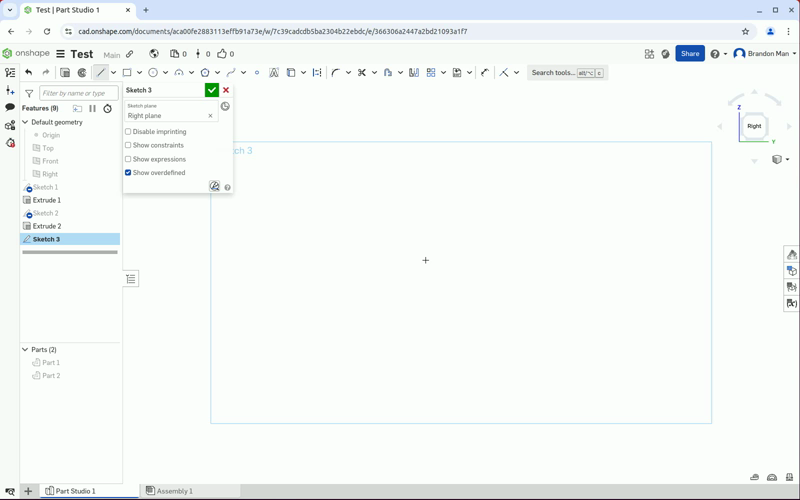
key_up(shift)
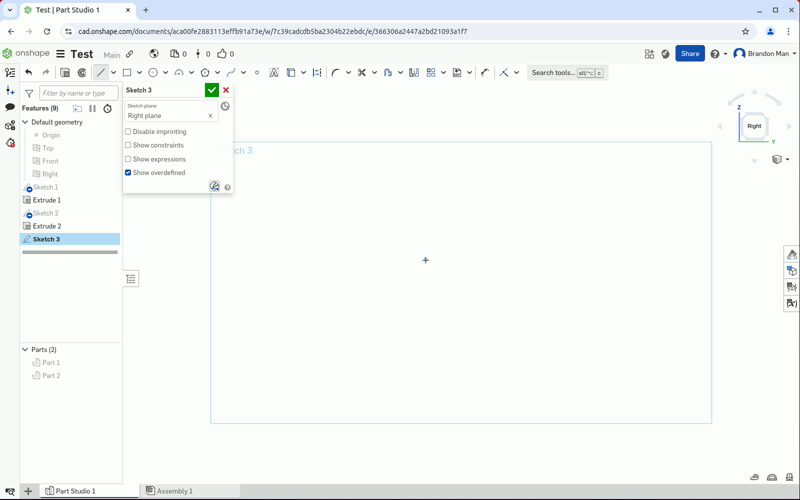
key_down(shift)
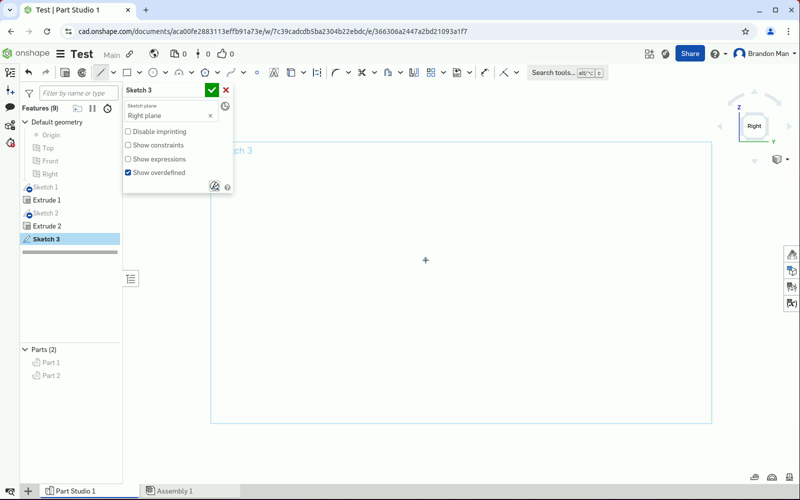
mouse_move(497, 259)
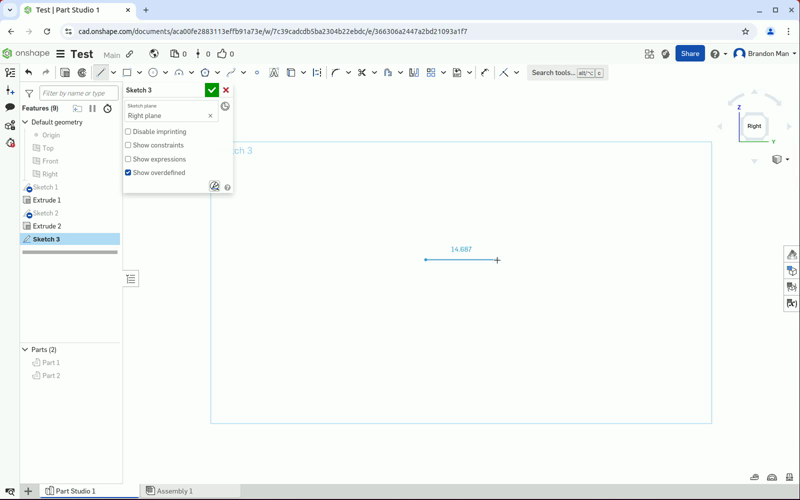
click(497, 259)
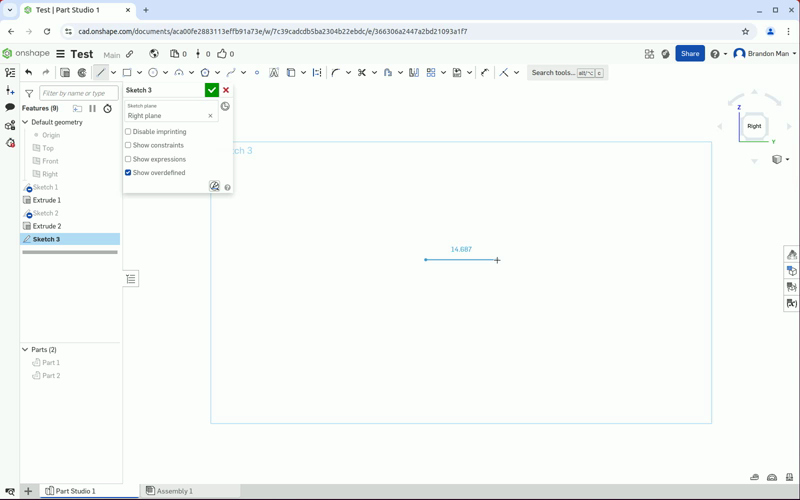
key_up(shift)
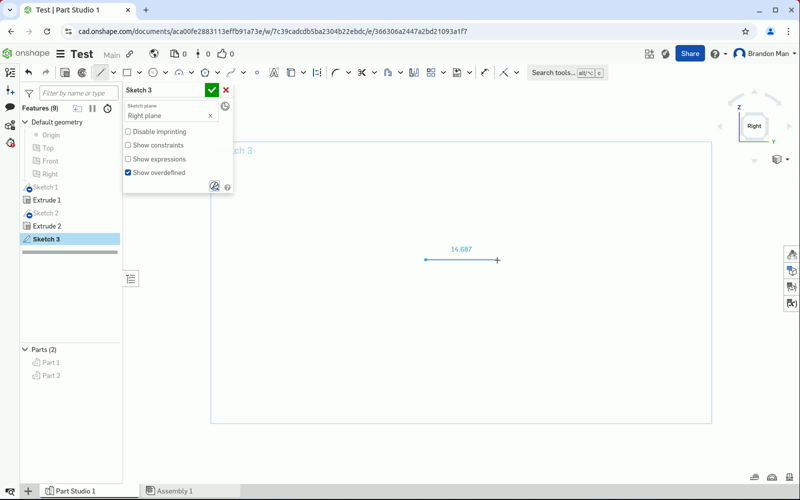
key_down(shift)
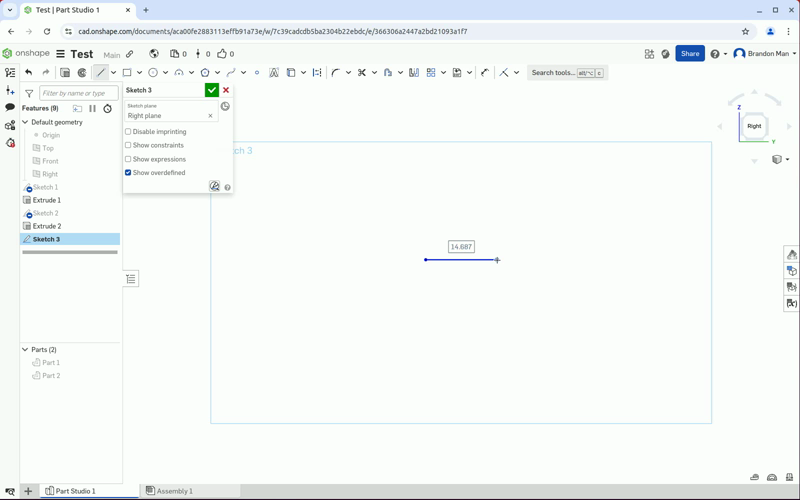
mouse_move(497, 170)
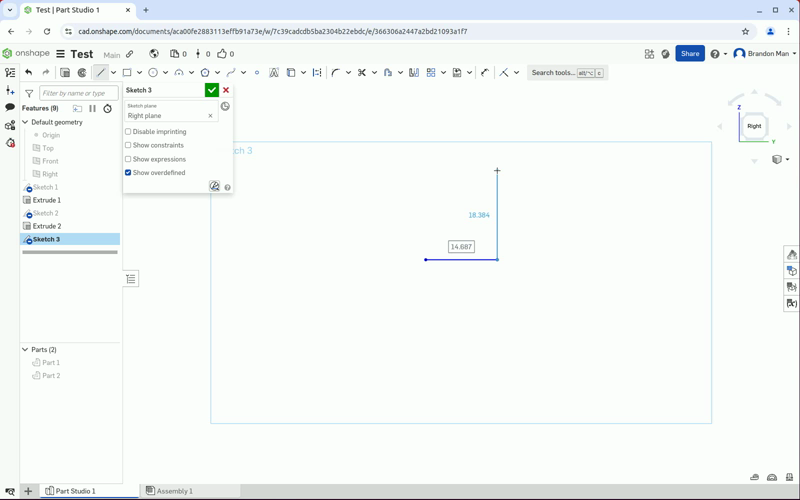
click(497, 170)
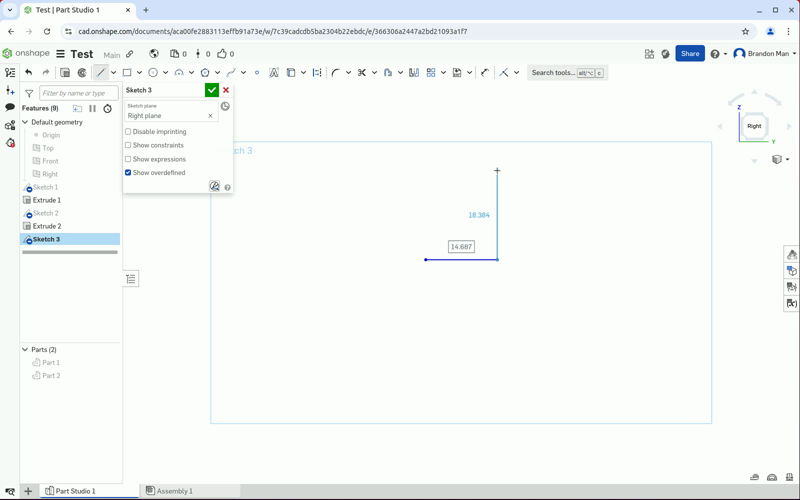
key_up(shift)
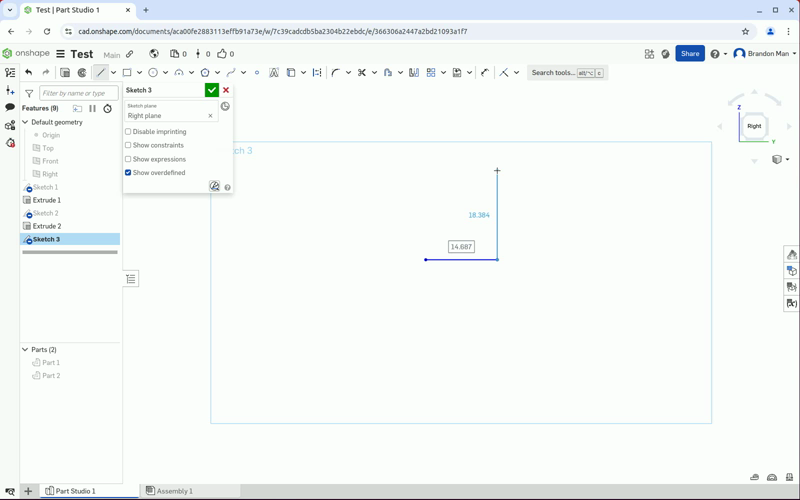
key_down(shift)
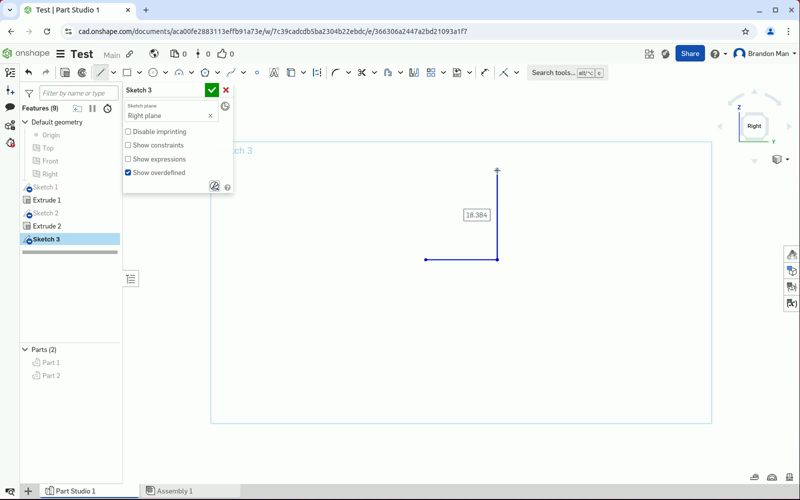
mouse_move(425, 170)
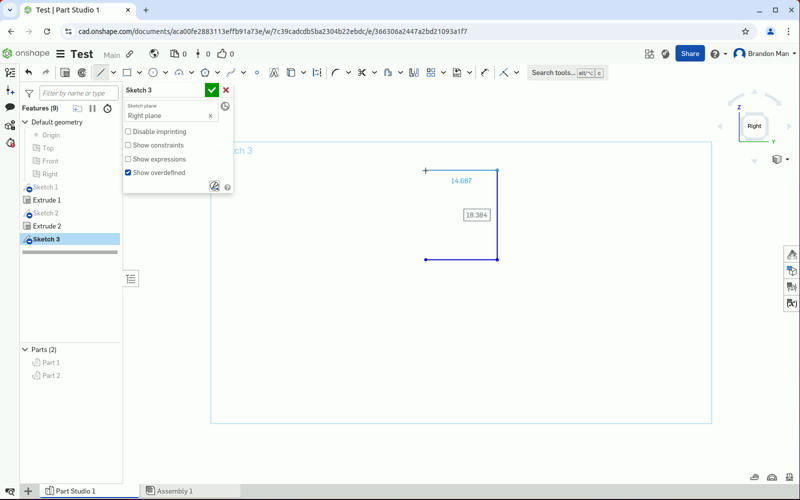
click(425, 170)
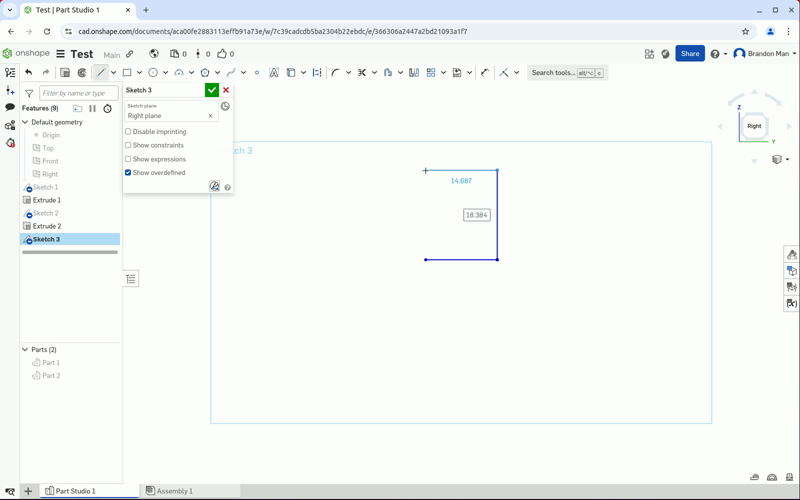
key_up(shift)
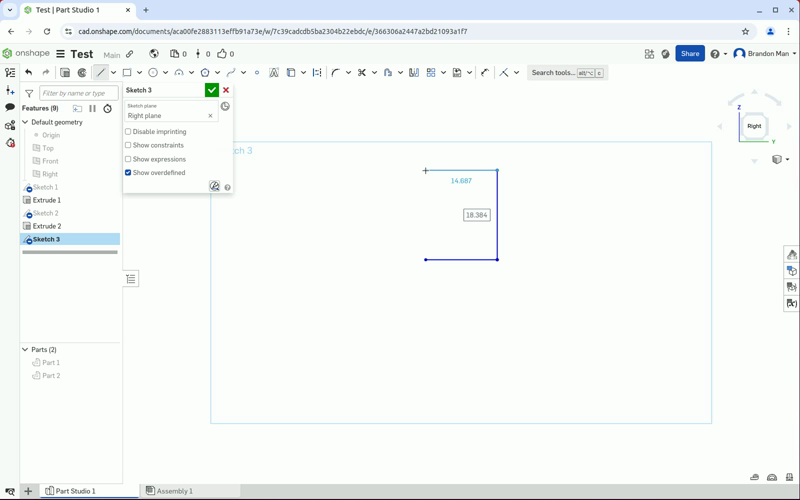
key_down(shift)
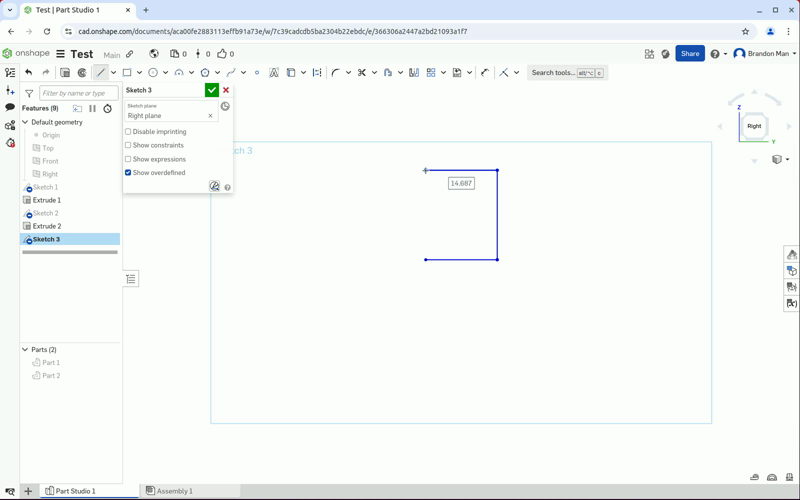
mouse_move(425, 259)
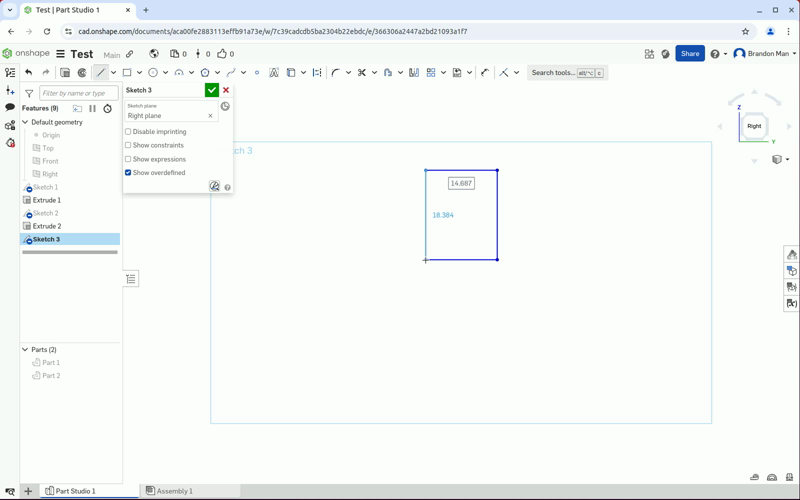
key_up(shift)
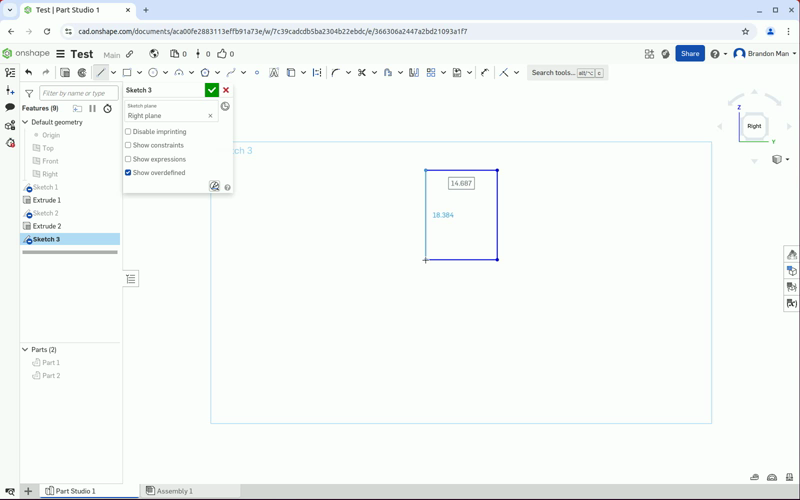
click(425, 259)
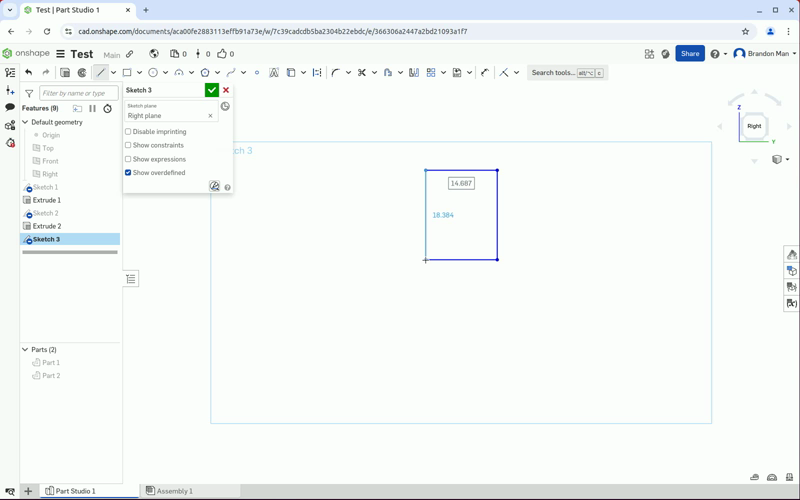
key(esc)
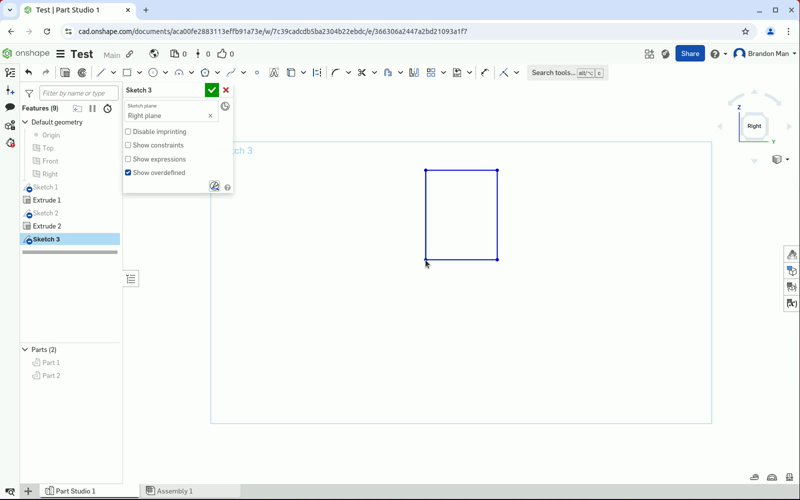
mouse_move(452, 209)
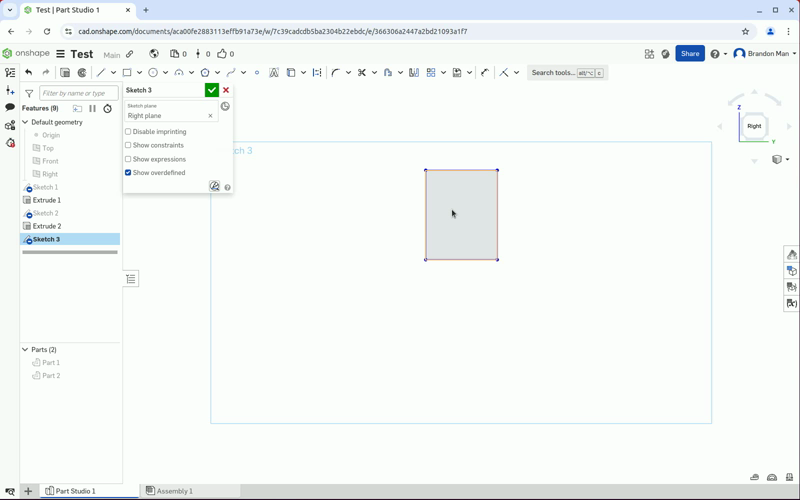
click(452, 209)
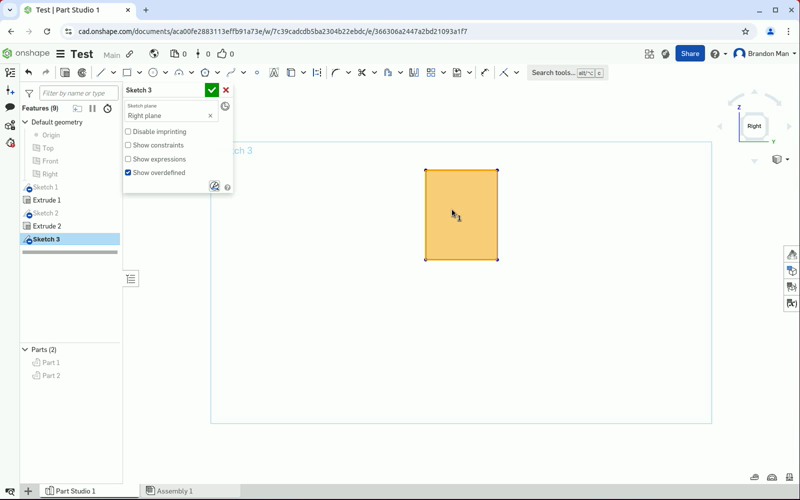
mouse_move(73, 352)
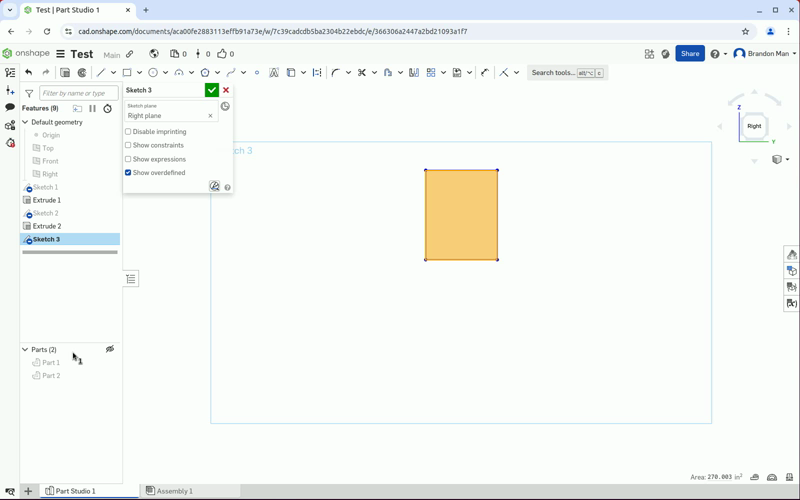
key(shift+y)
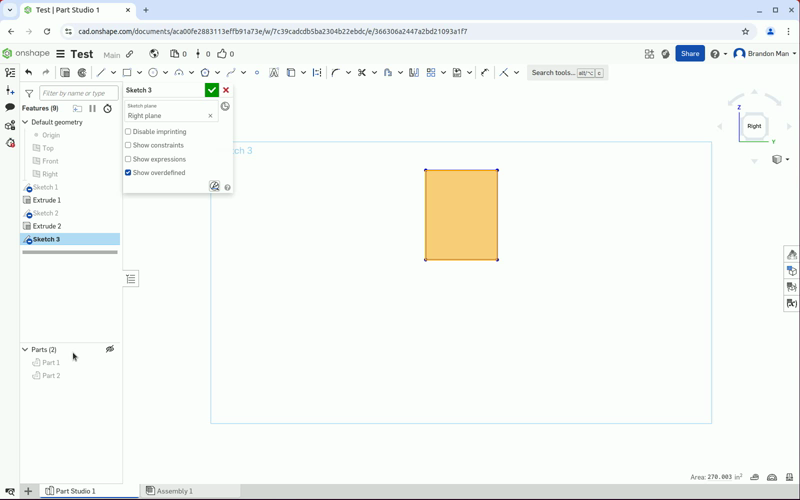
key(shift+e)
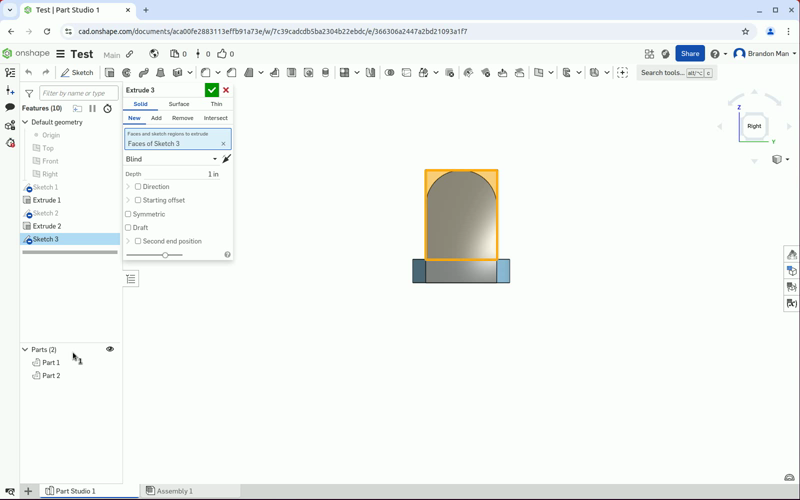
mouse_move(143, 106)
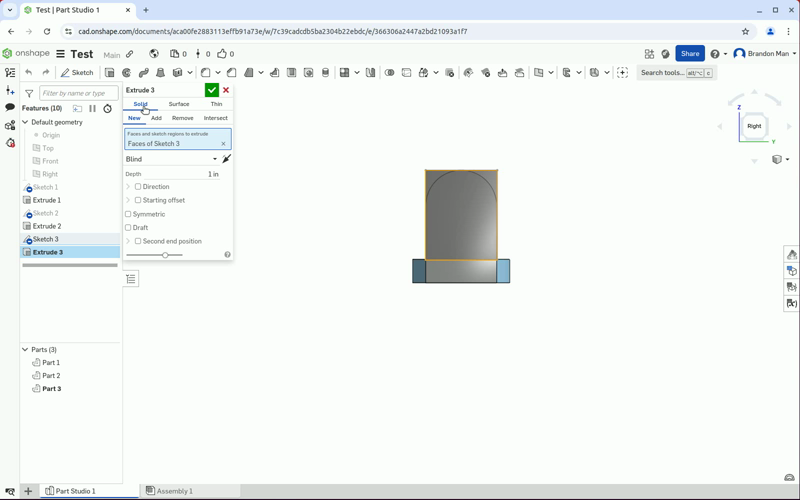
click(143, 106)
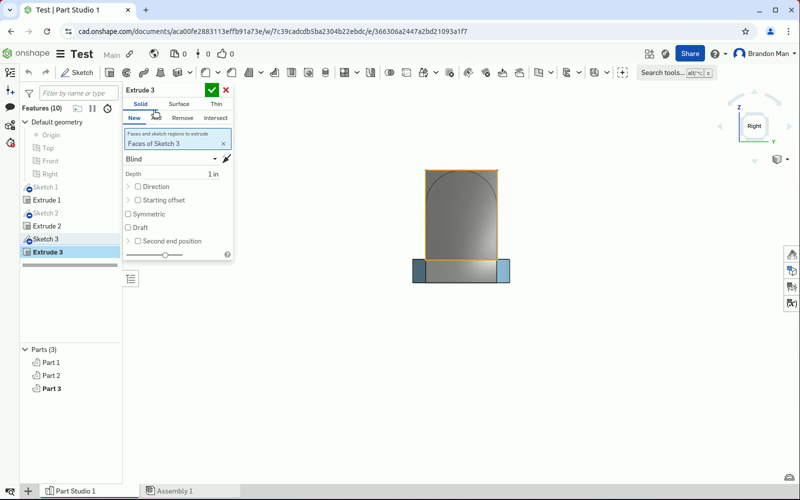
mouse_move(186, 120)
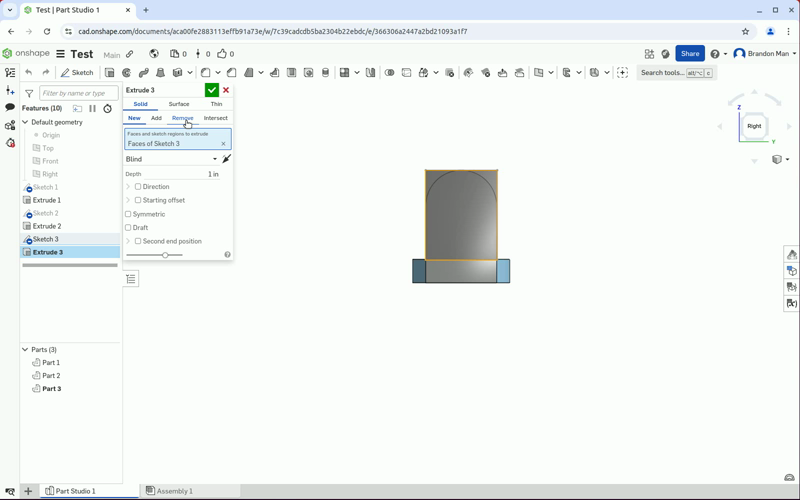
click(186, 120)
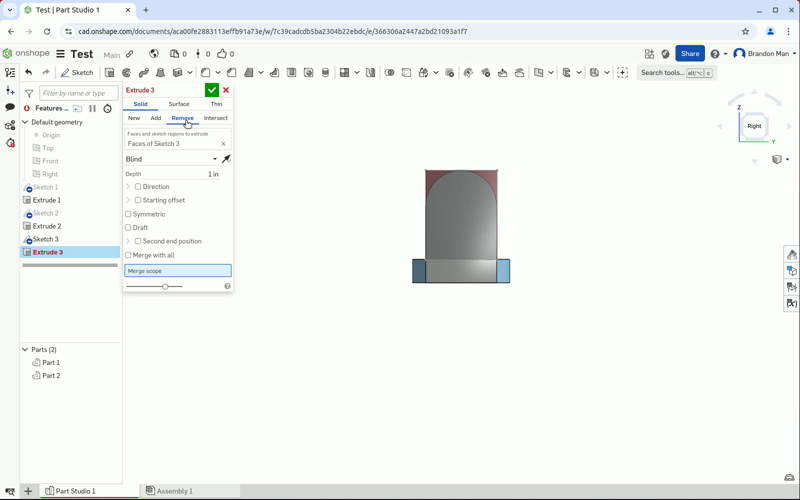
key(tab, 4)
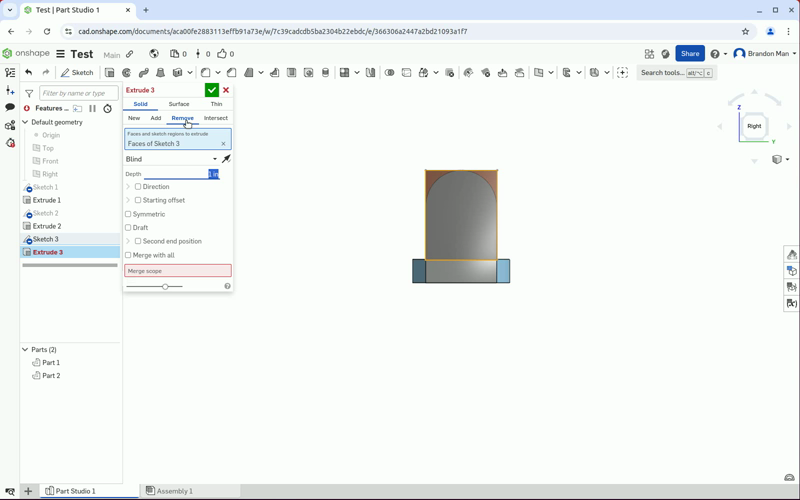
text(19.256)
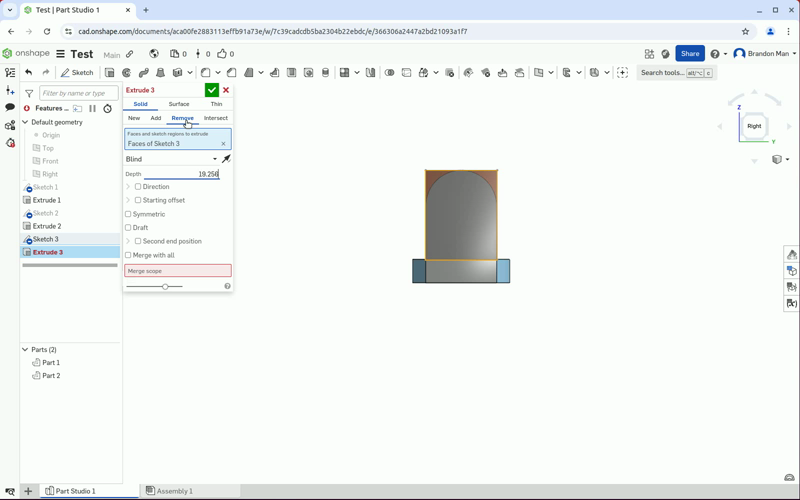
key(tab, 3)
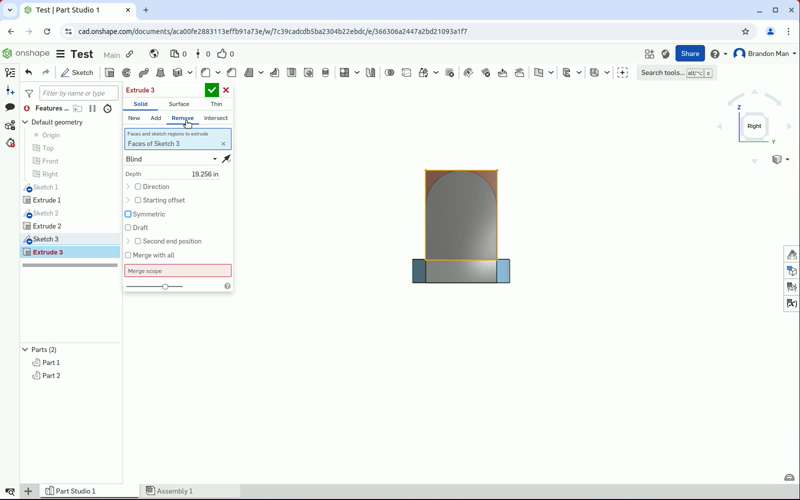
key(space)
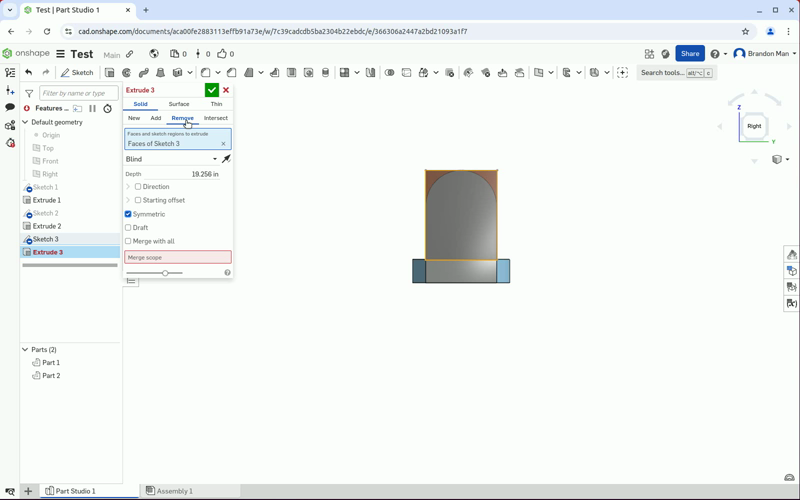
key(tab, 2)
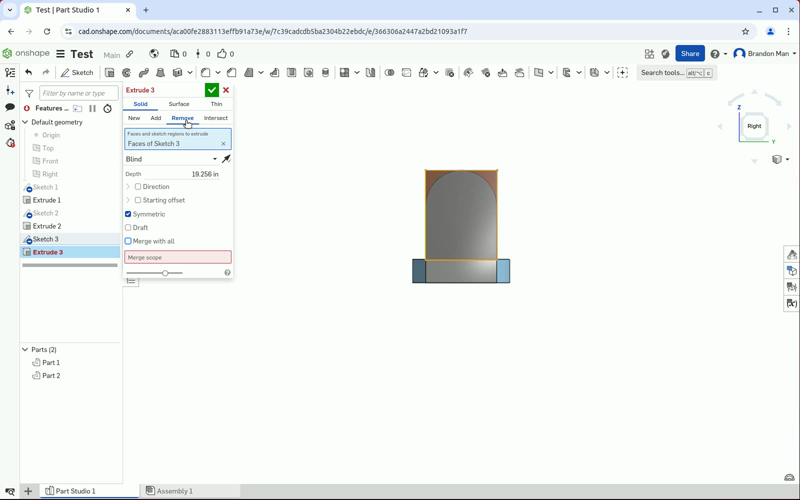
key(space)
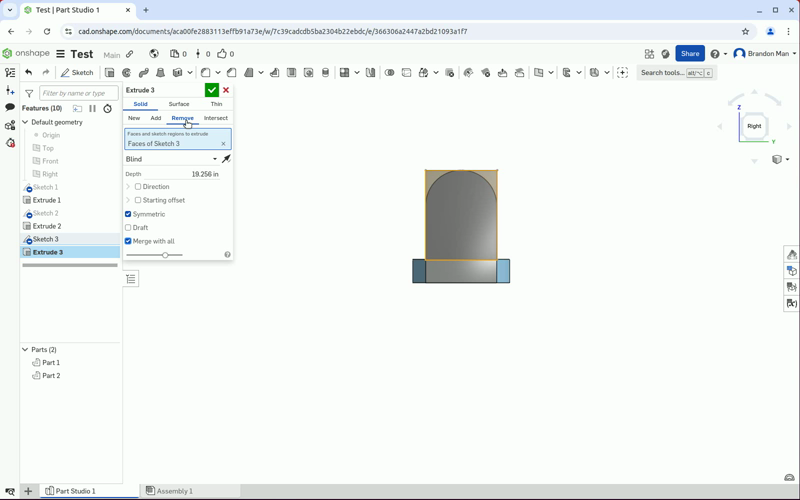
key(enter)
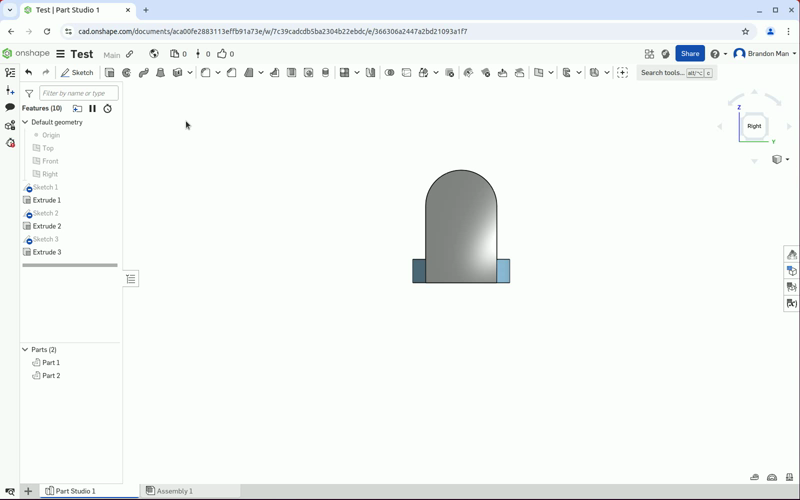
key(shift+h)
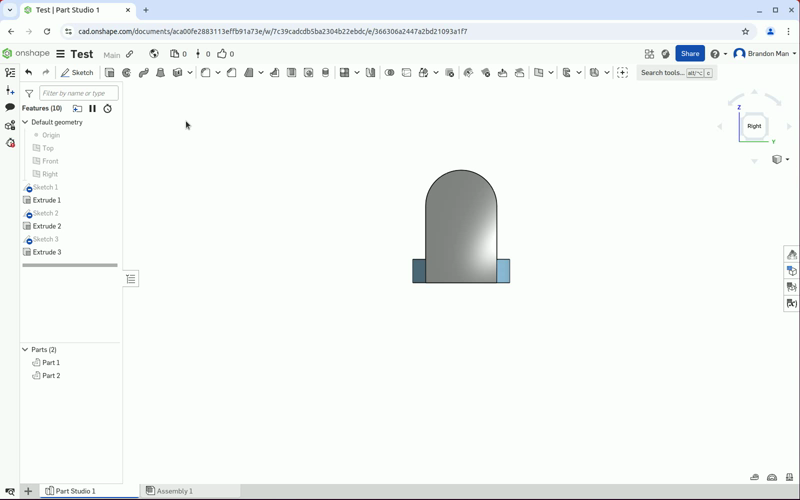
key(shift+h)
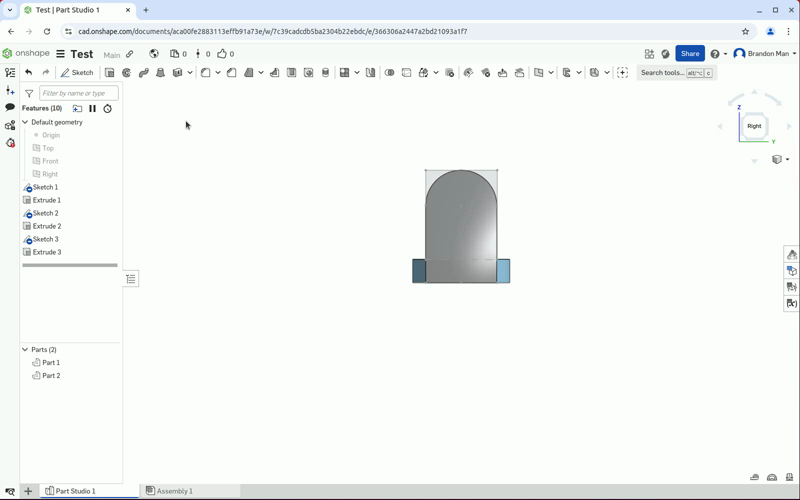
key(shift+7)
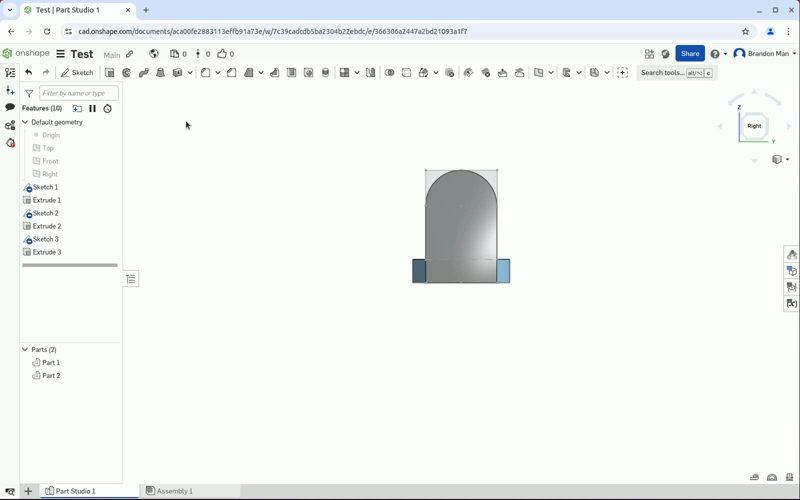
key(right, 2)
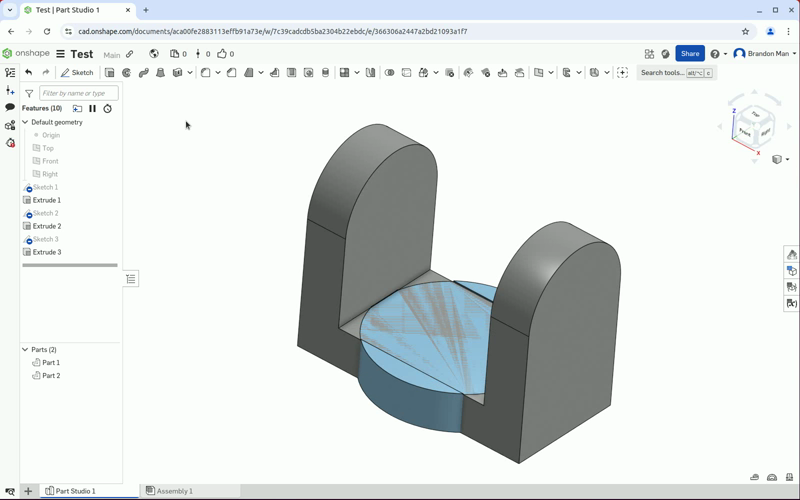
key(down, 2)
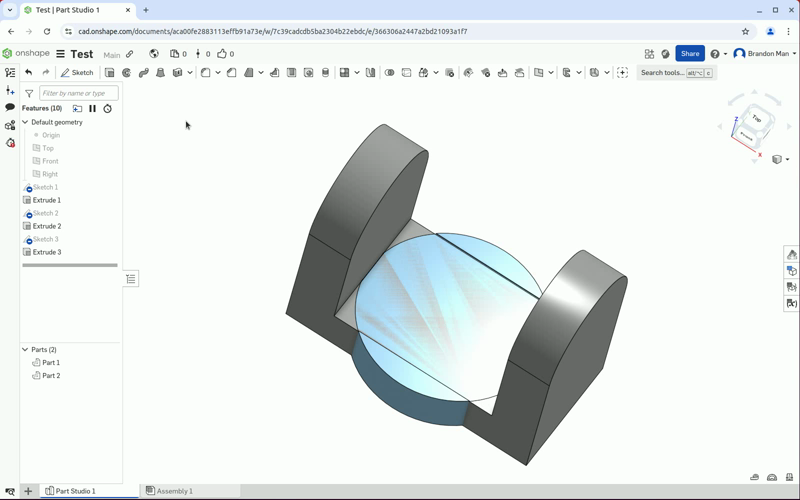
key(up, 2)
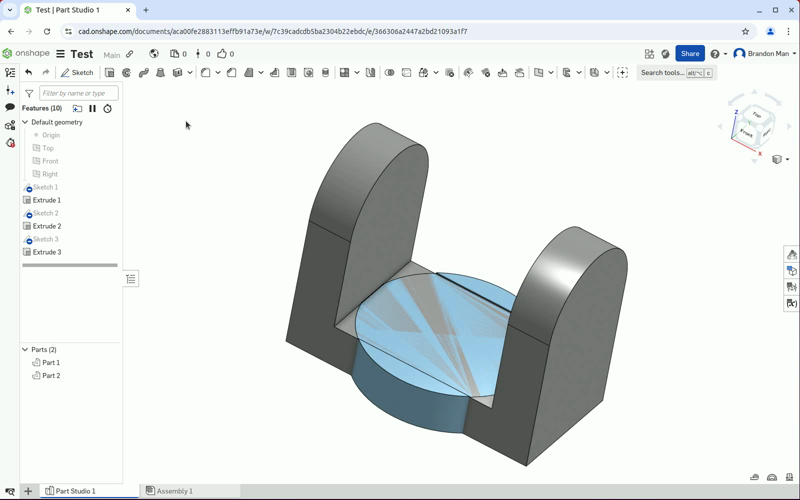
key(left, 2)
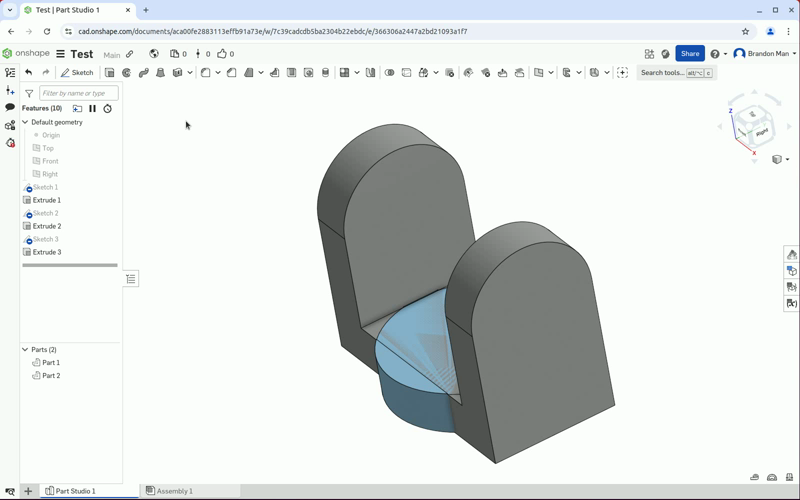
mouse_move(73, 189)
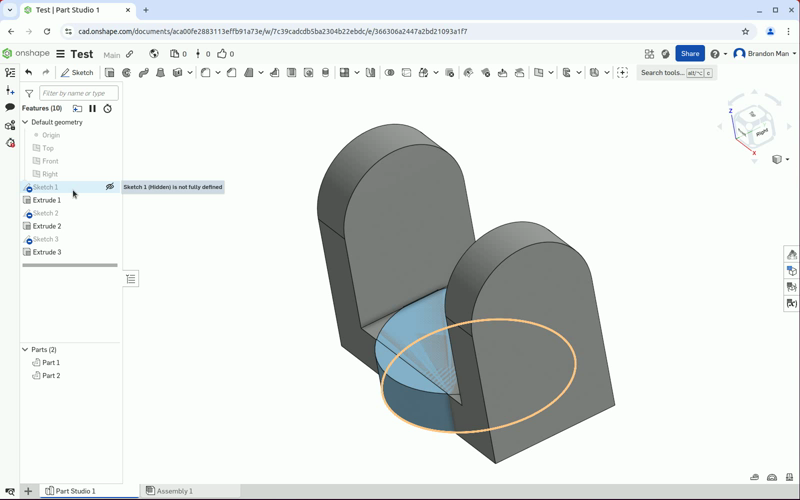
click(73, 189)